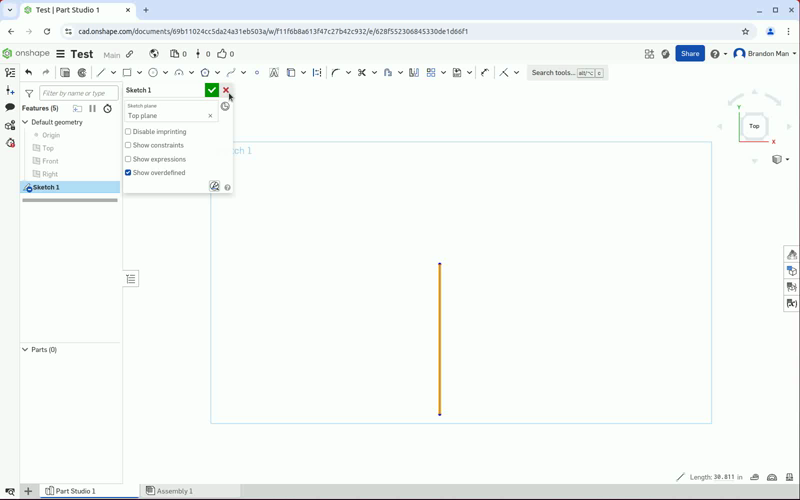
key(shift+h)
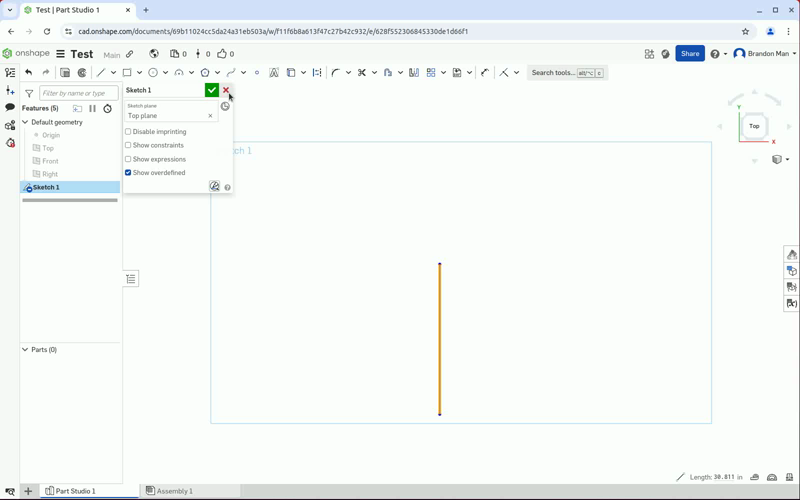
key(shift+s)
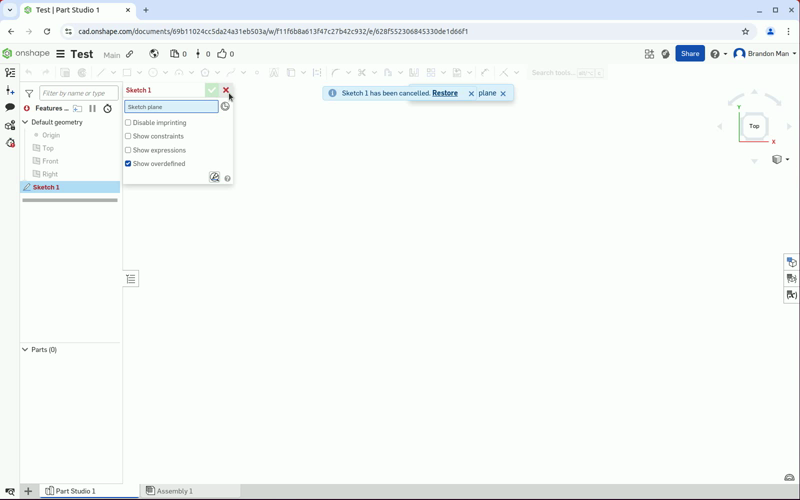
mouse_move(73, 150)
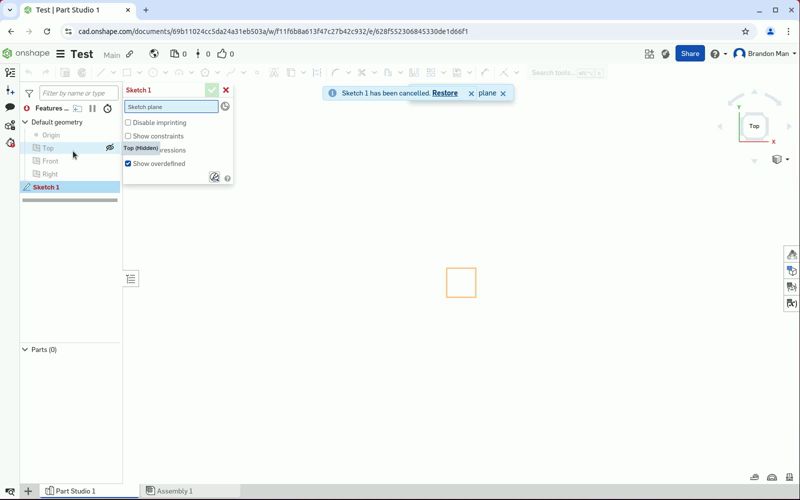
click(73, 150)
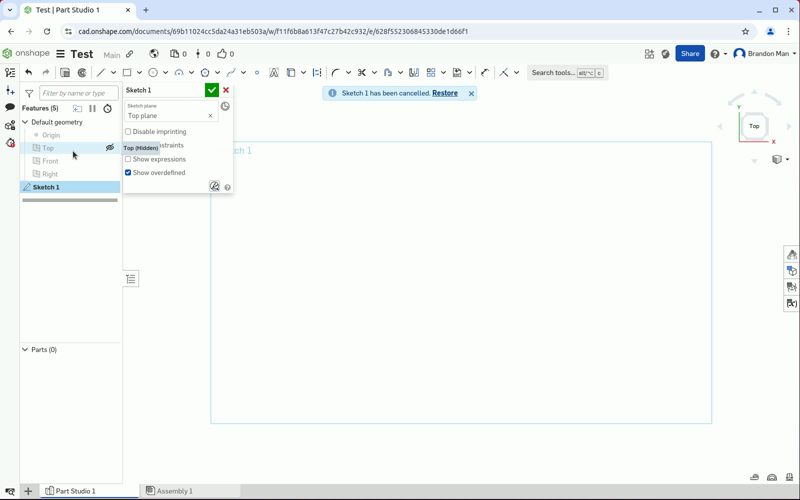
mouse_move(73, 352)
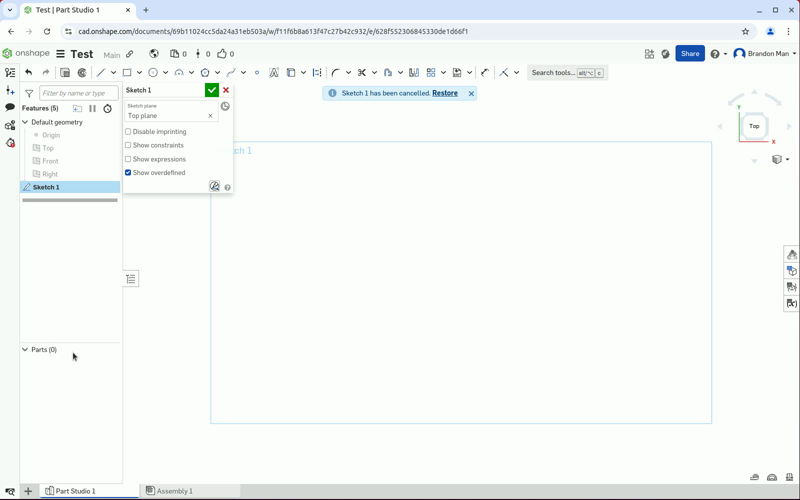
key(y)
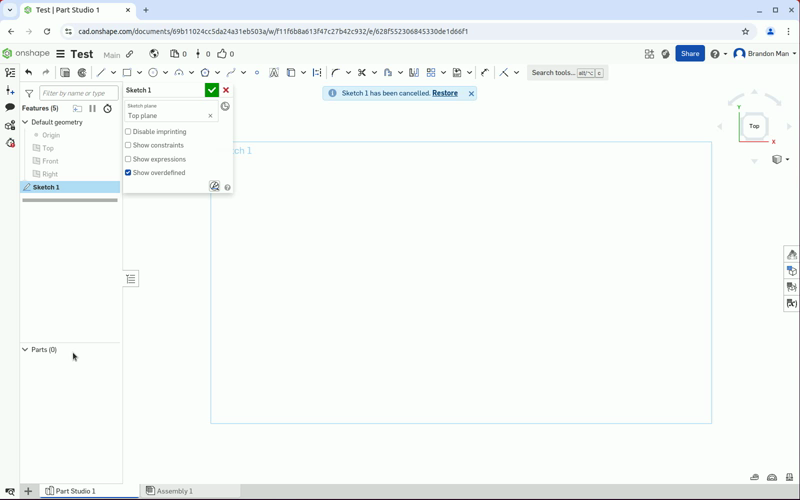
key(l)
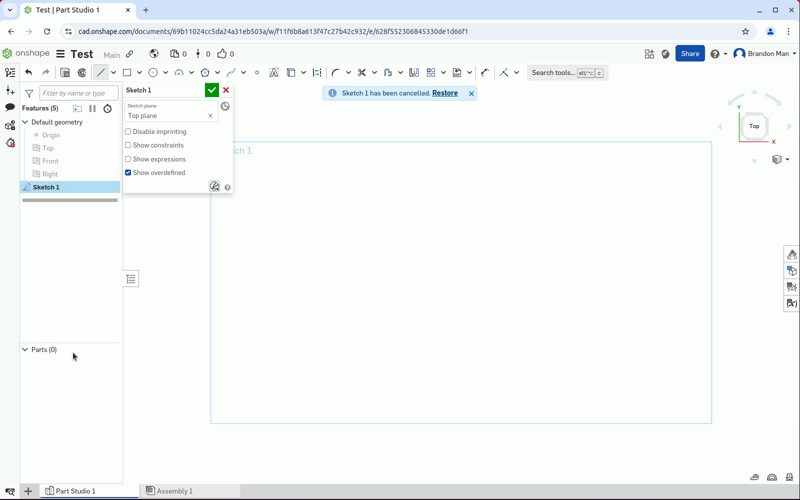
key_down(shift)
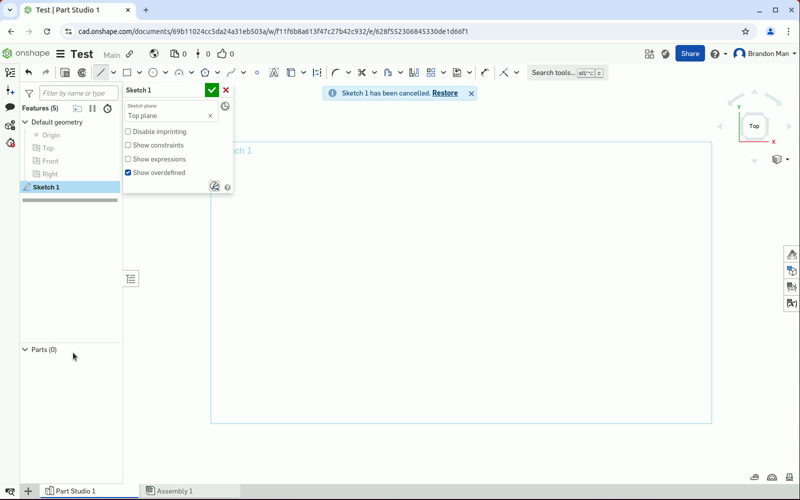
mouse_move(350, 304)
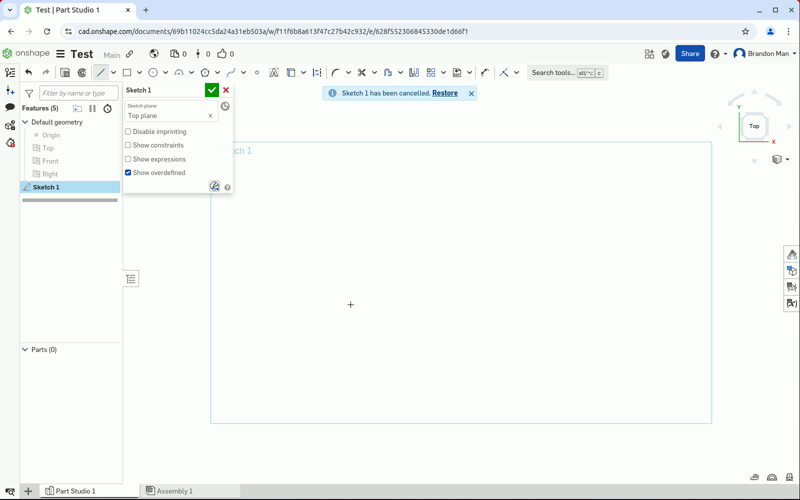
click(350, 304)
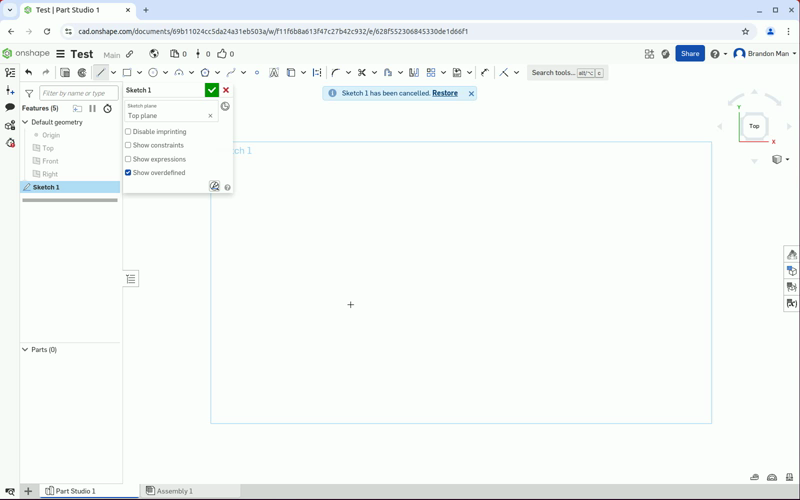
key_up(shift)
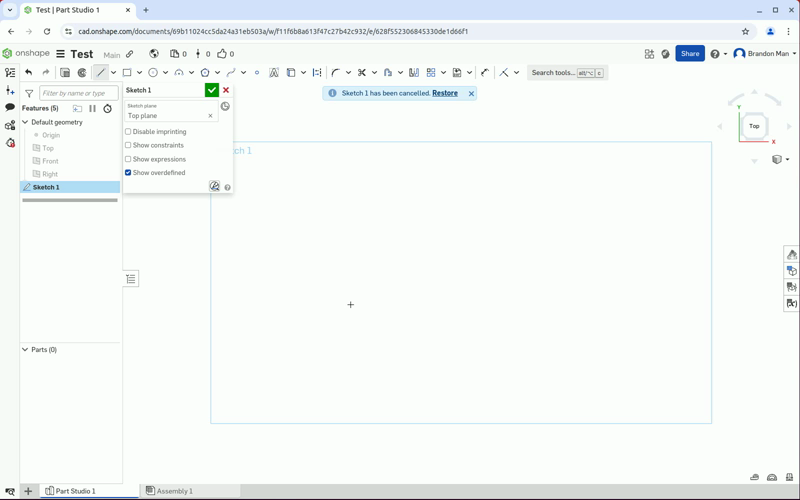
key_down(shift)
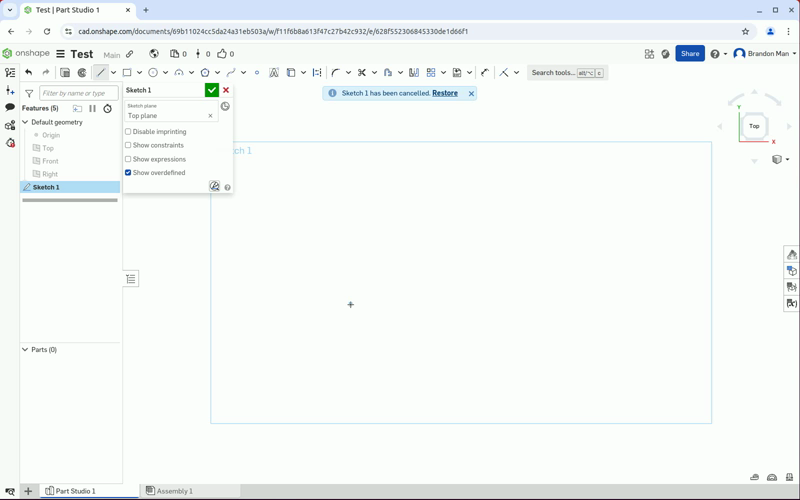
mouse_move(446, 332)
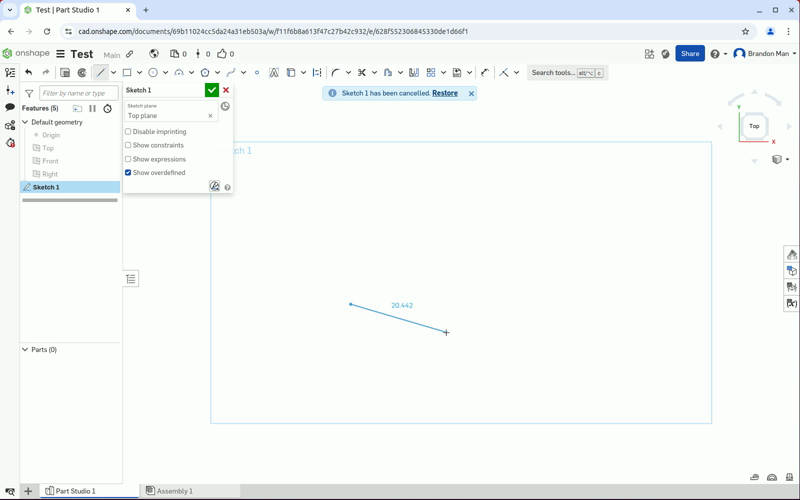
click(446, 332)
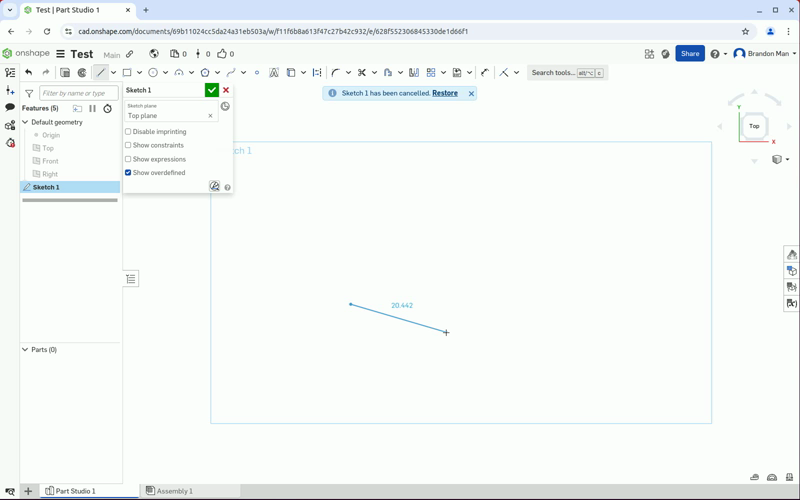
key_up(shift)
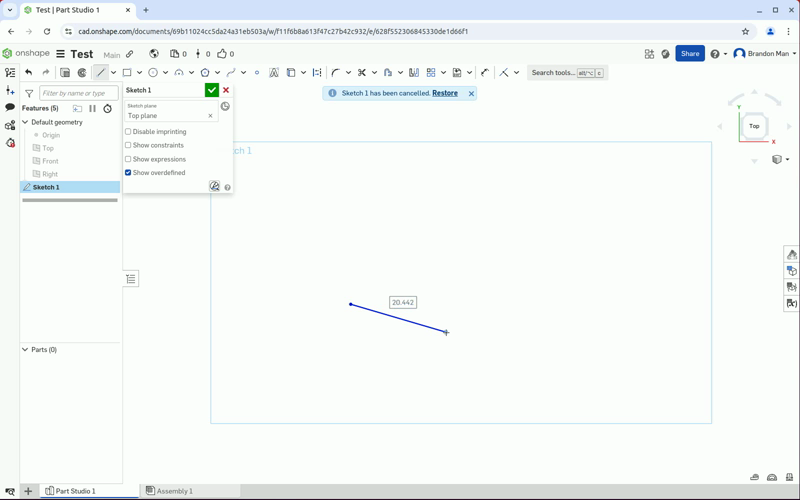
key(esc)
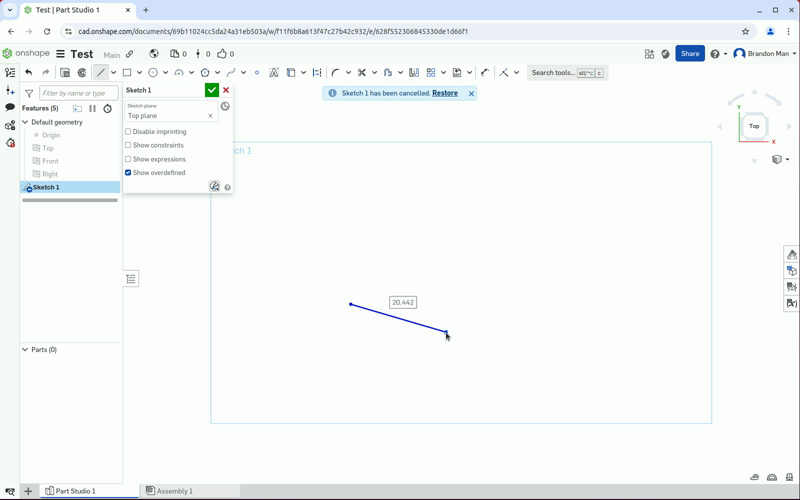
key(a)
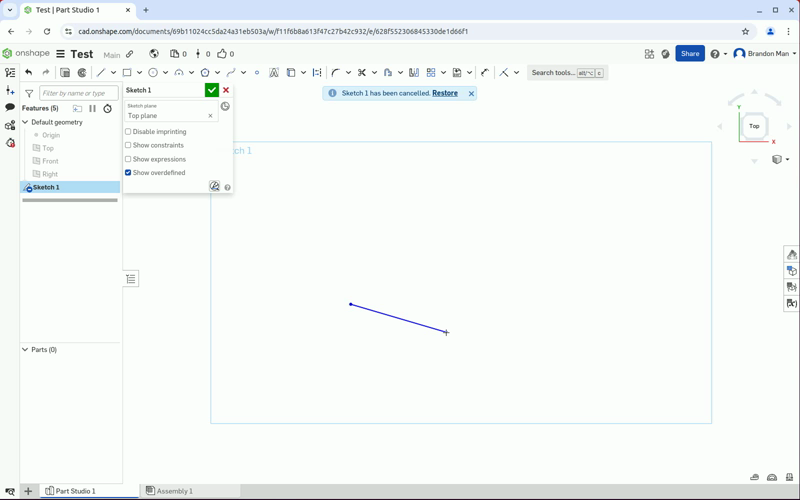
mouse_move(446, 332)
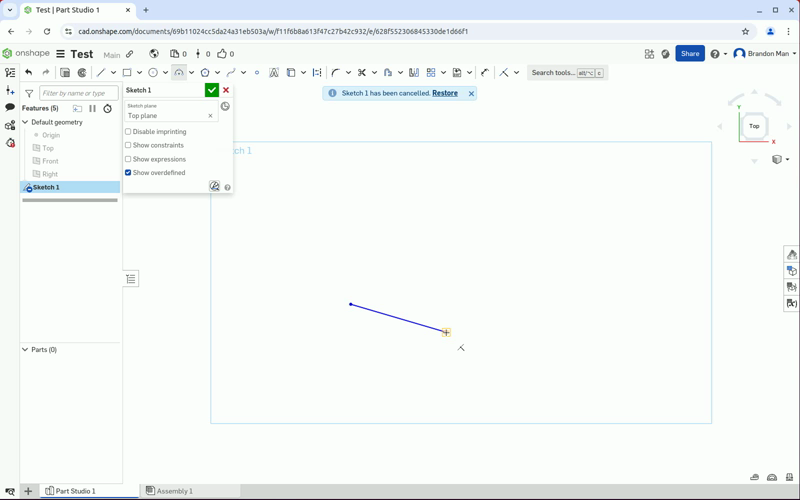
click(446, 332)
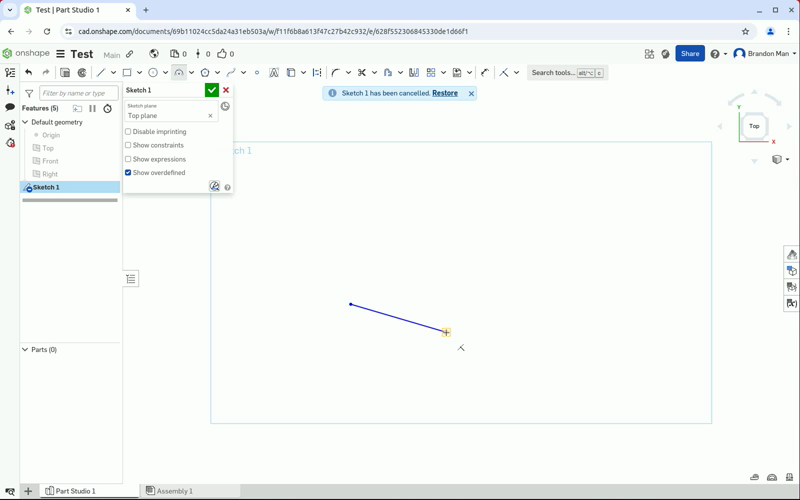
key_down(shift)
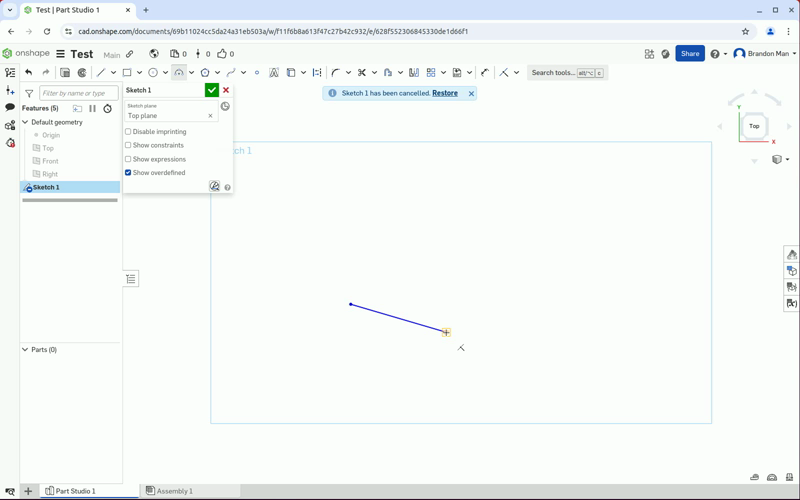
mouse_move(507, 304)
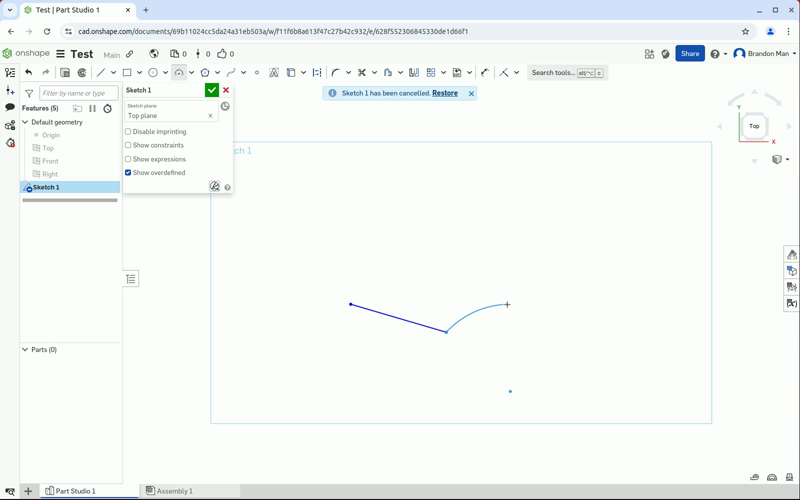
click(507, 304)
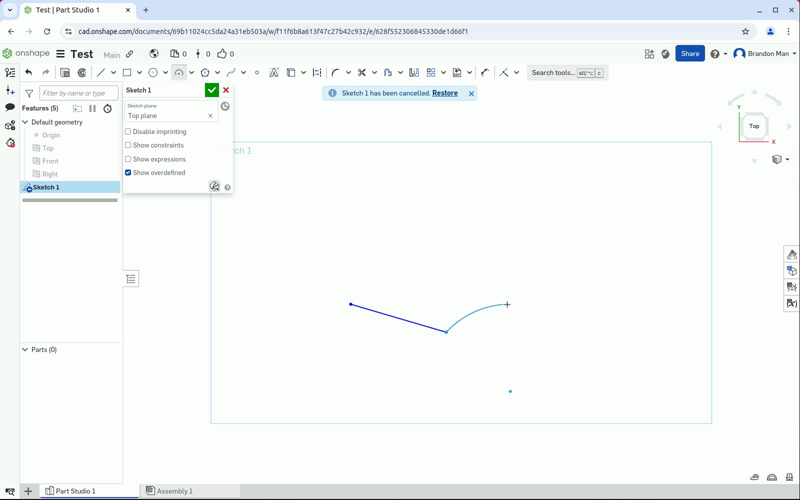
mouse_move(481, 329)
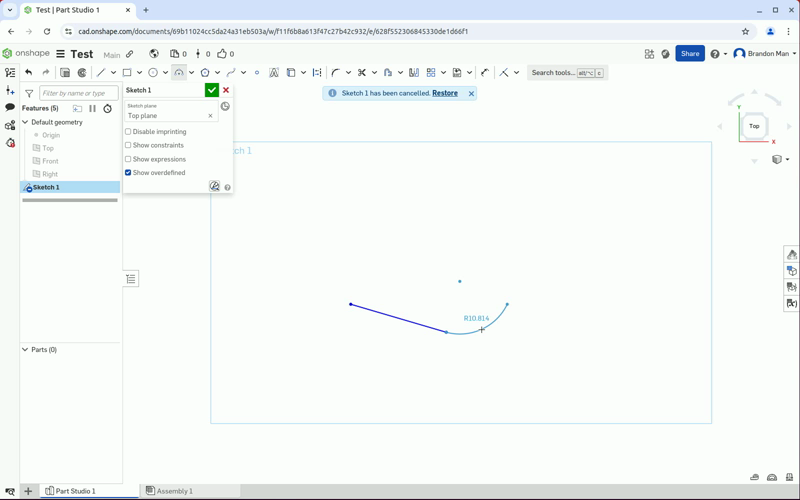
click(481, 329)
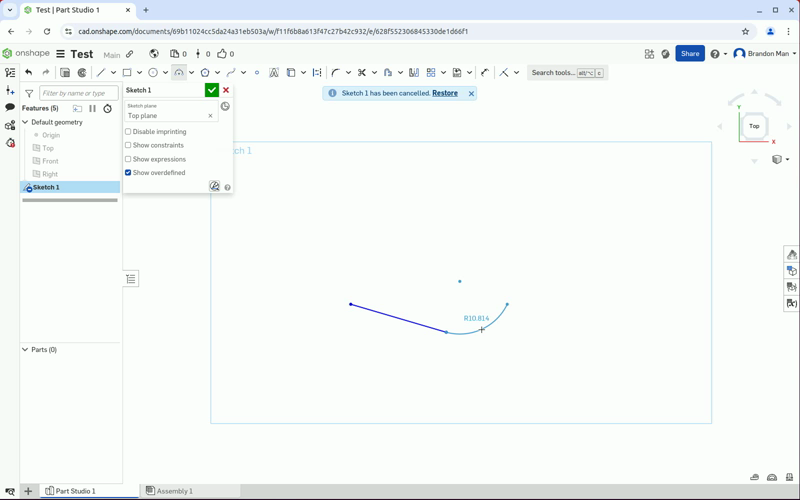
key_up(shift)
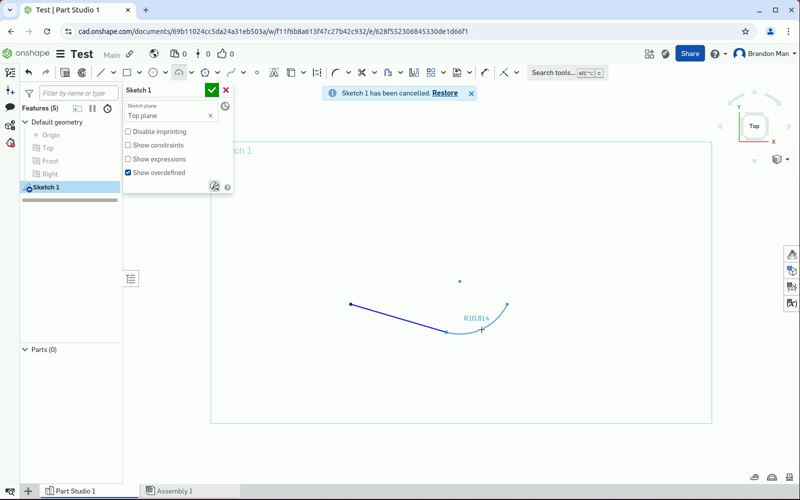
key(esc)
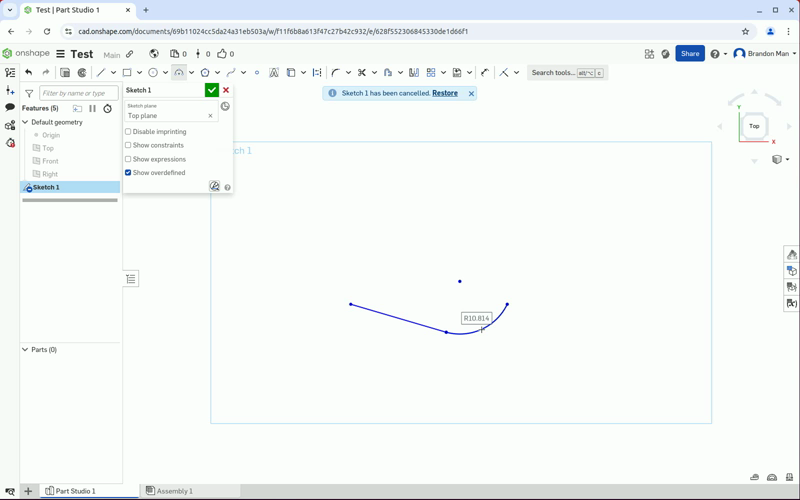
key(l)
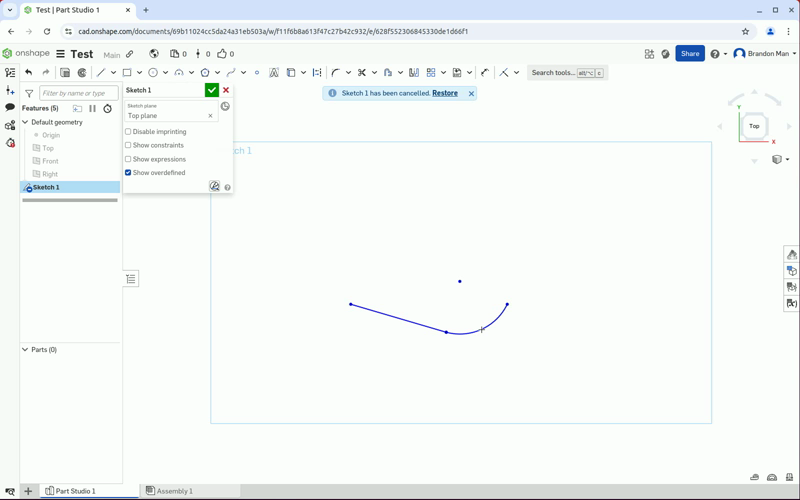
mouse_move(507, 304)
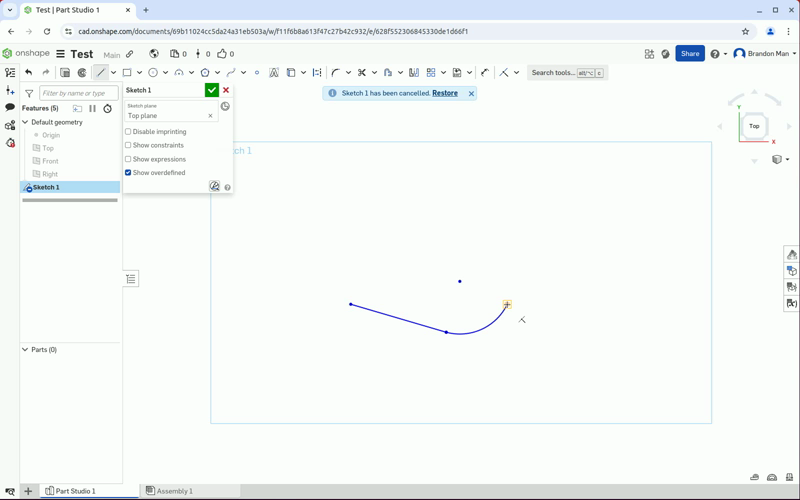
click(507, 304)
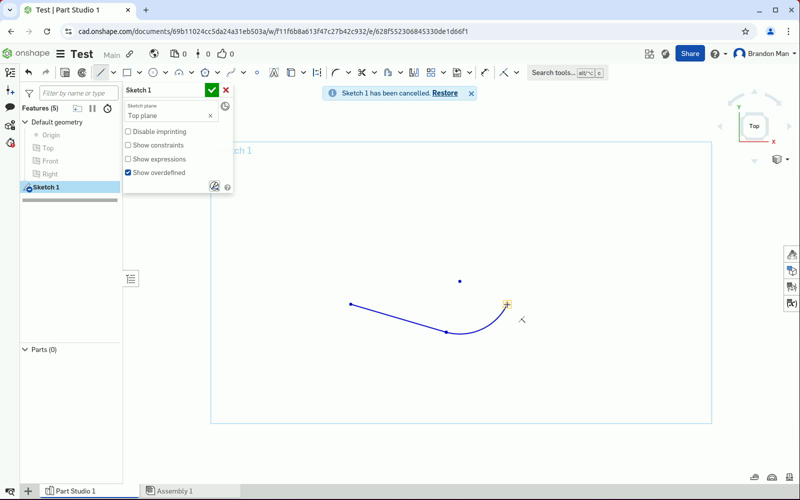
key_down(shift)
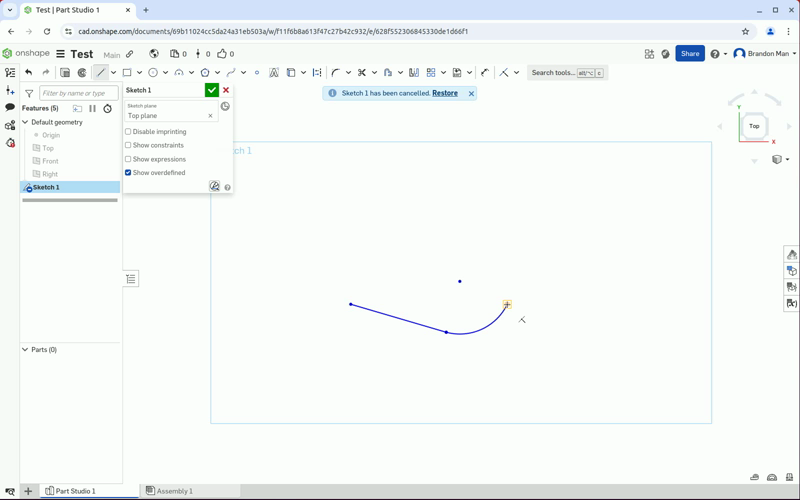
mouse_move(570, 304)
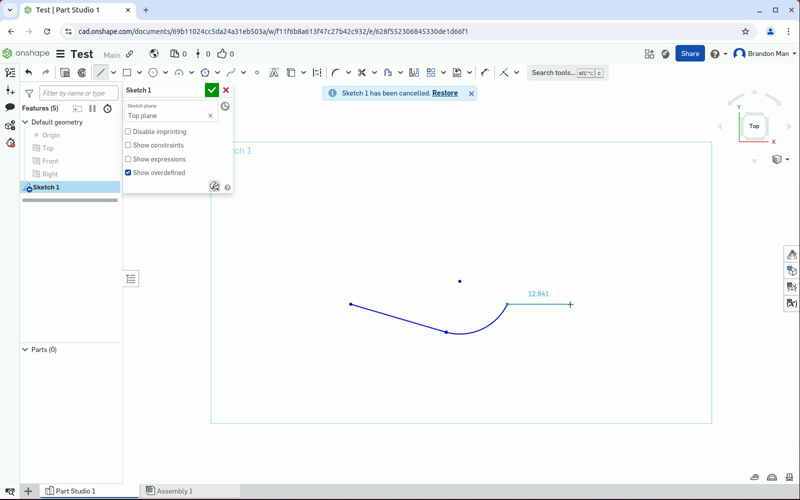
click(570, 304)
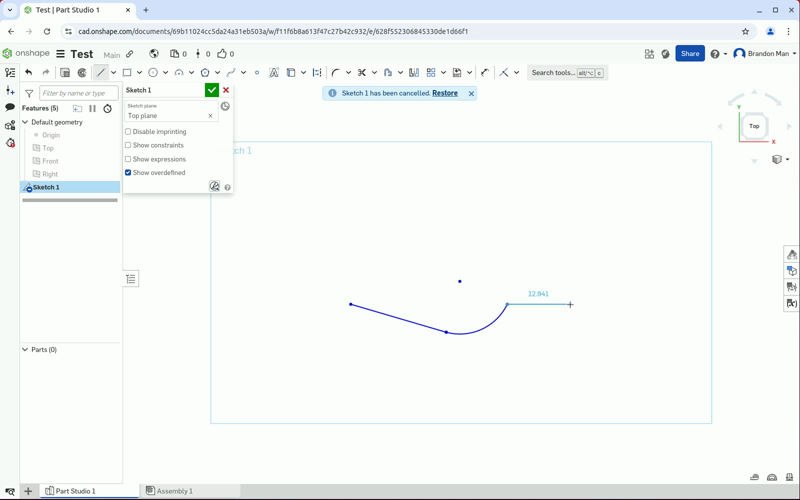
key_up(shift)
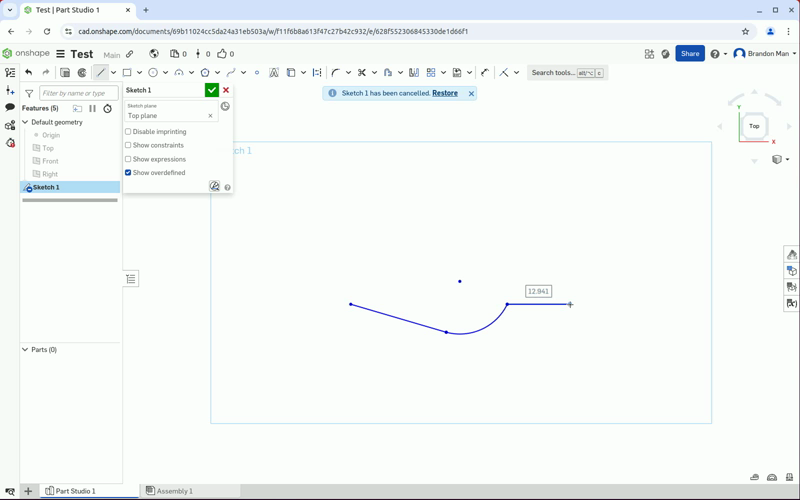
key(esc)
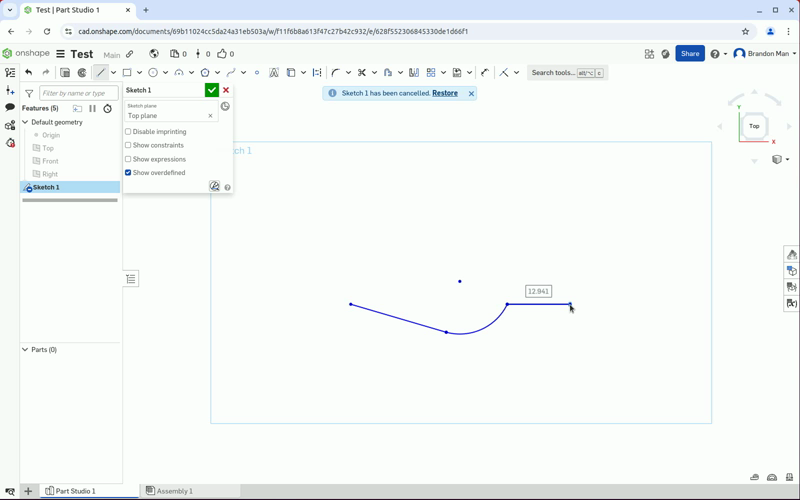
key(a)
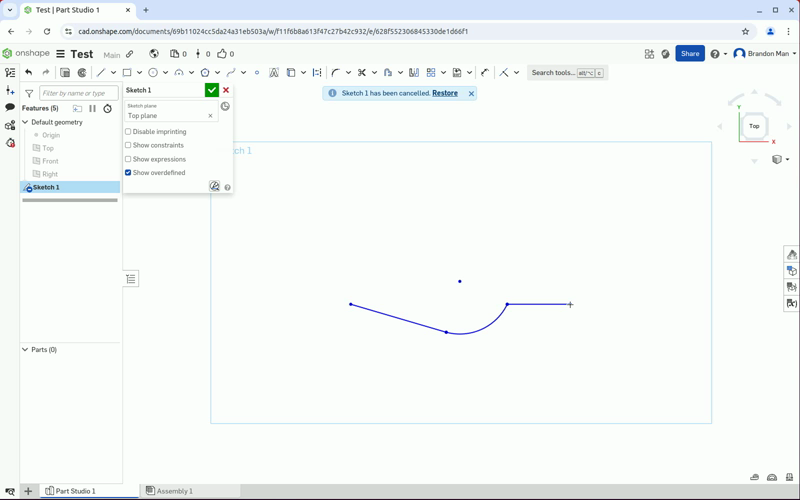
mouse_move(570, 304)
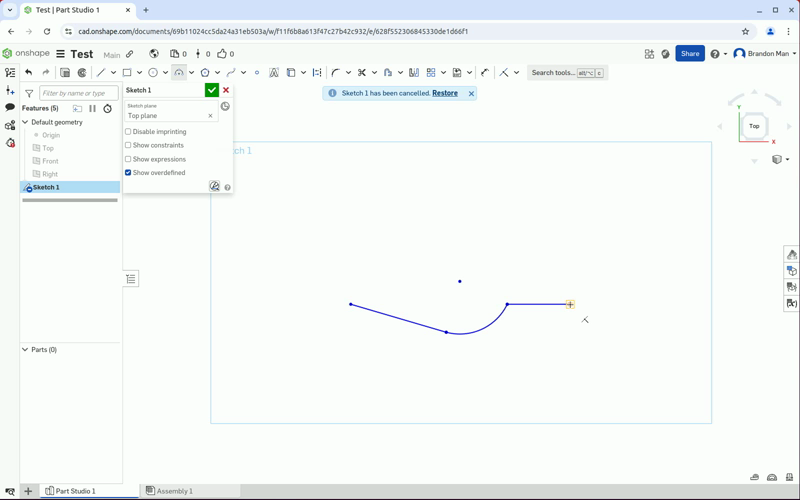
click(570, 304)
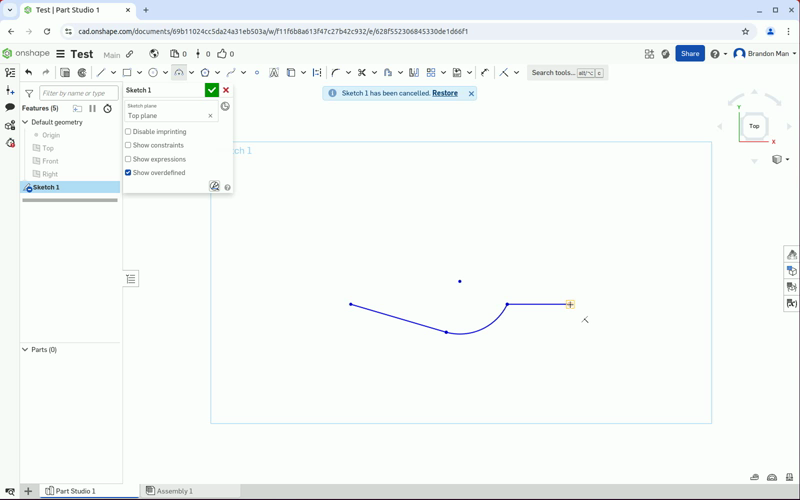
key_down(shift)
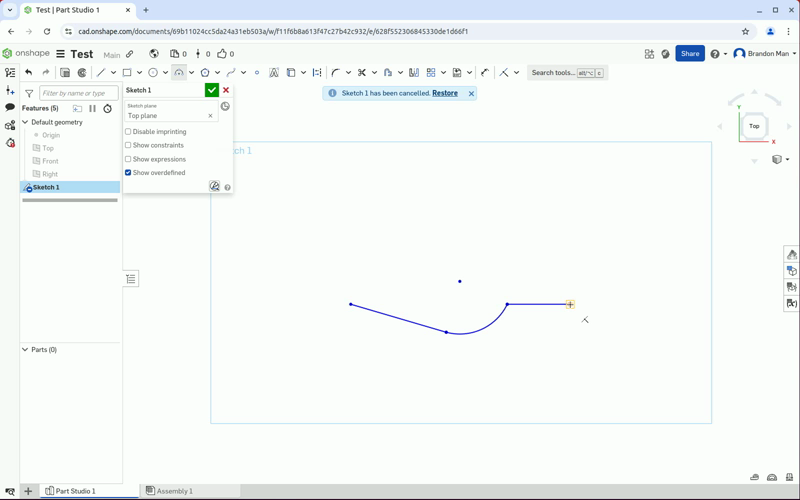
mouse_move(570, 262)
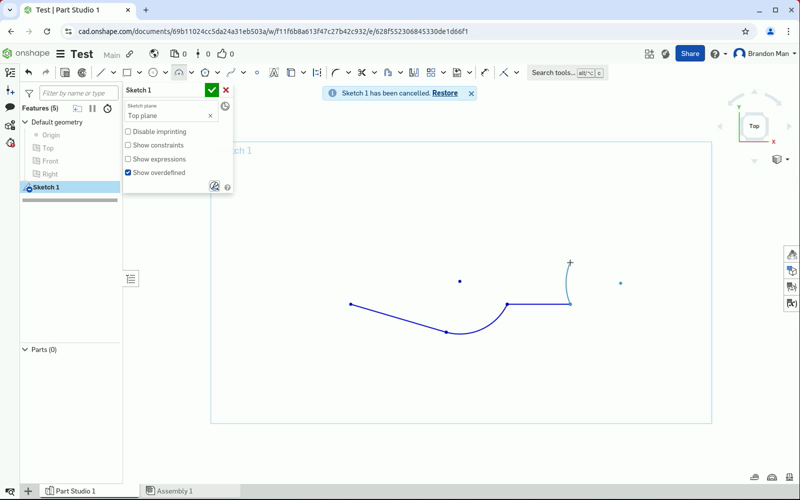
click(570, 262)
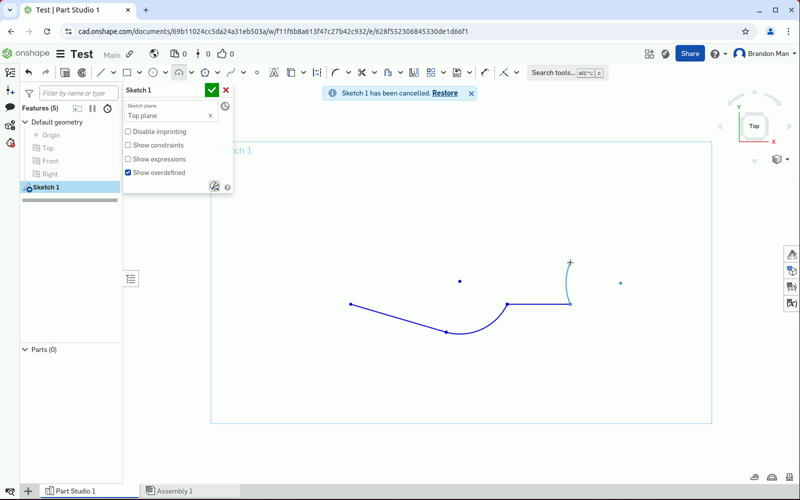
mouse_move(571, 283)
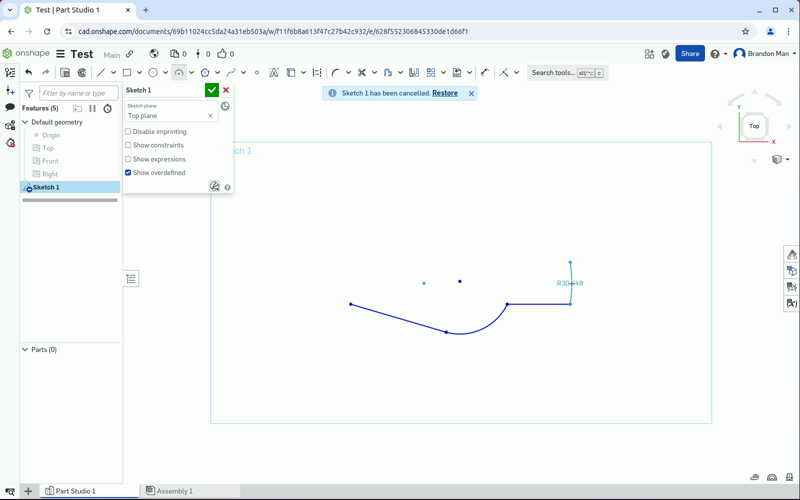
click(571, 283)
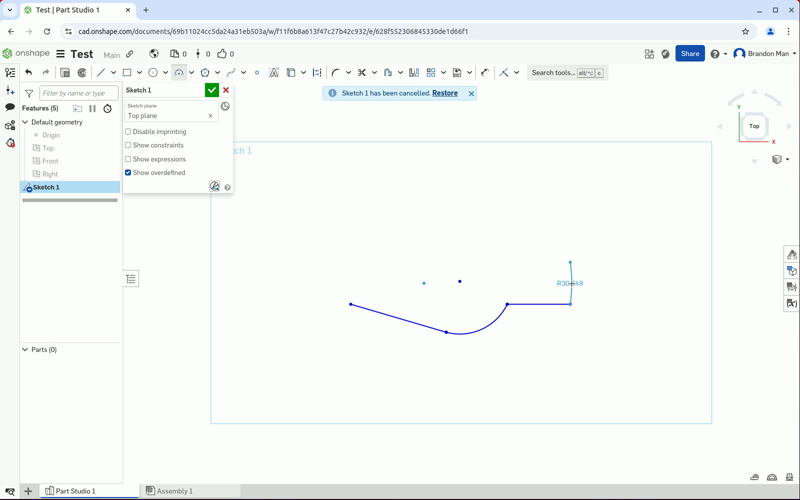
key_up(shift)
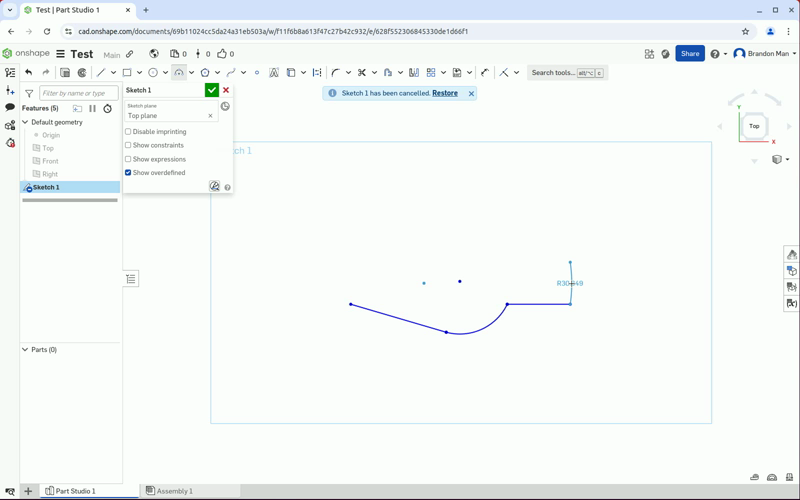
key(esc)
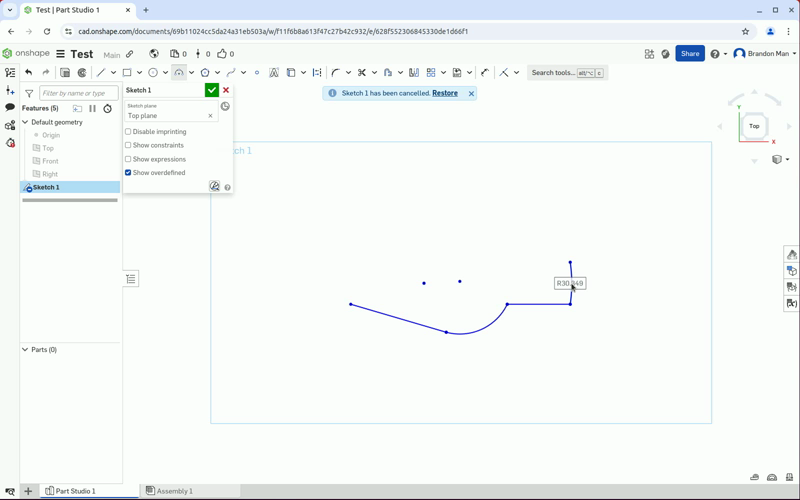
key(l)
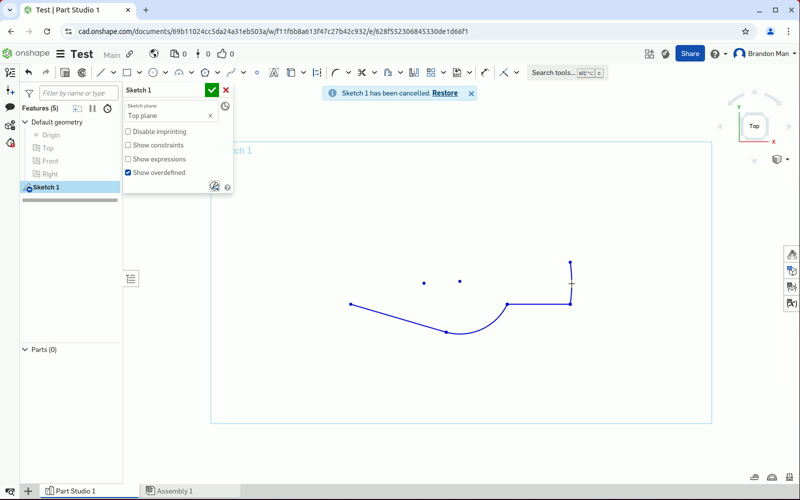
mouse_move(570, 262)
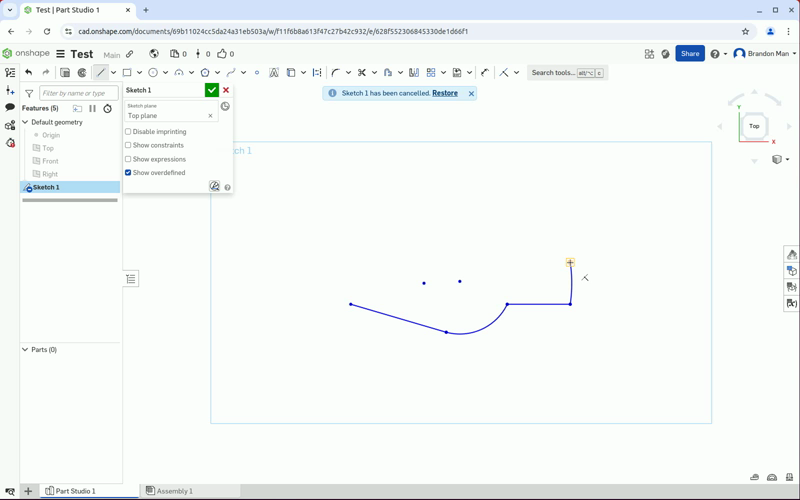
click(570, 262)
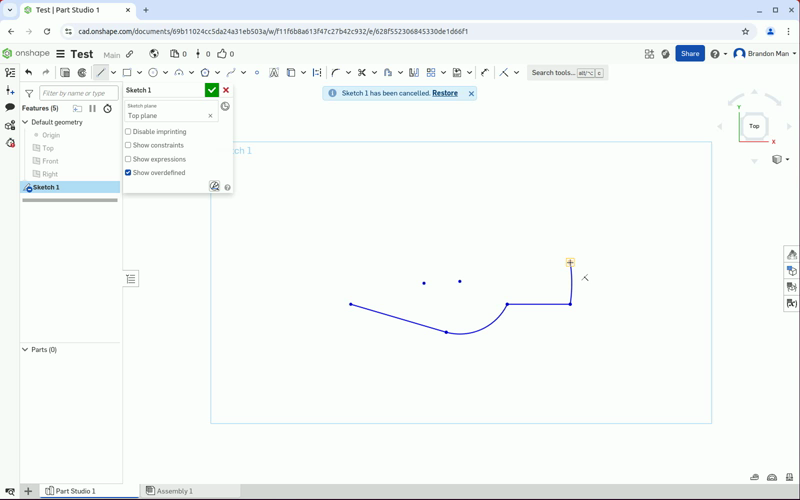
key_down(shift)
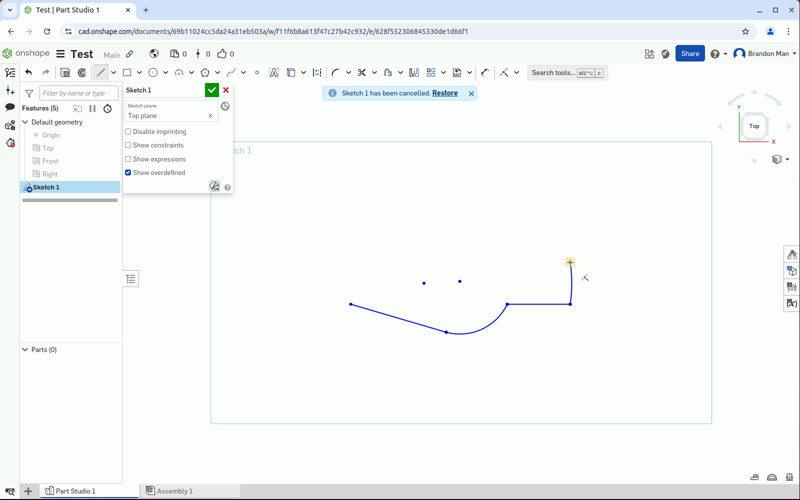
mouse_move(474, 234)
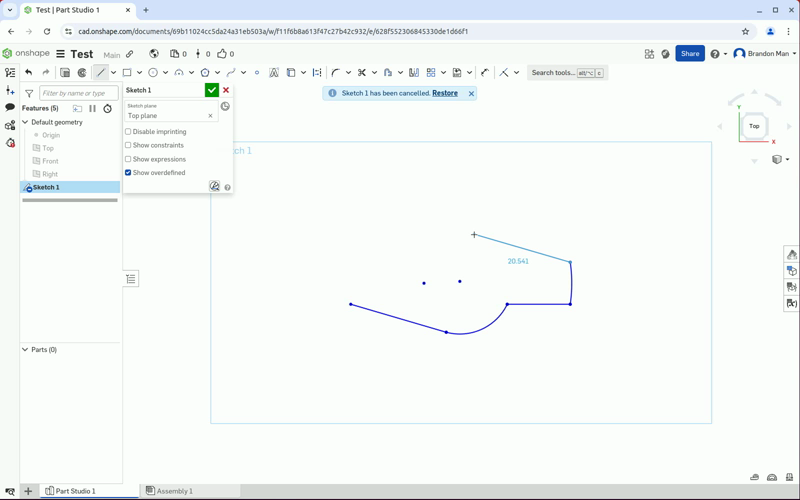
click(474, 234)
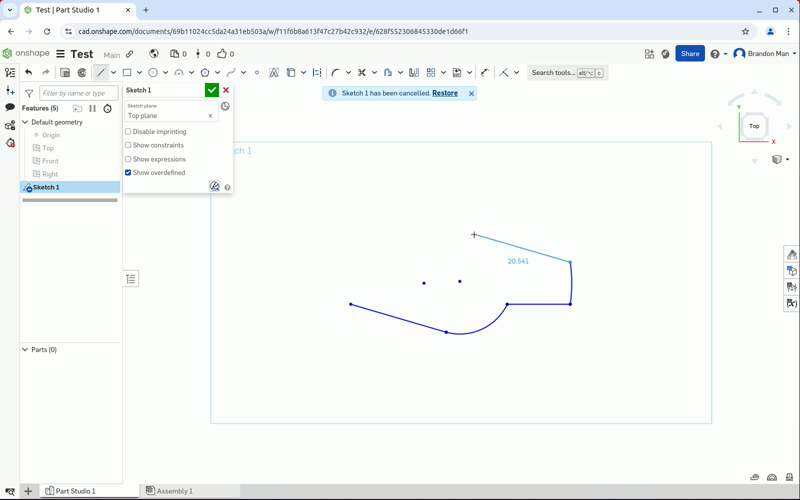
key_up(shift)
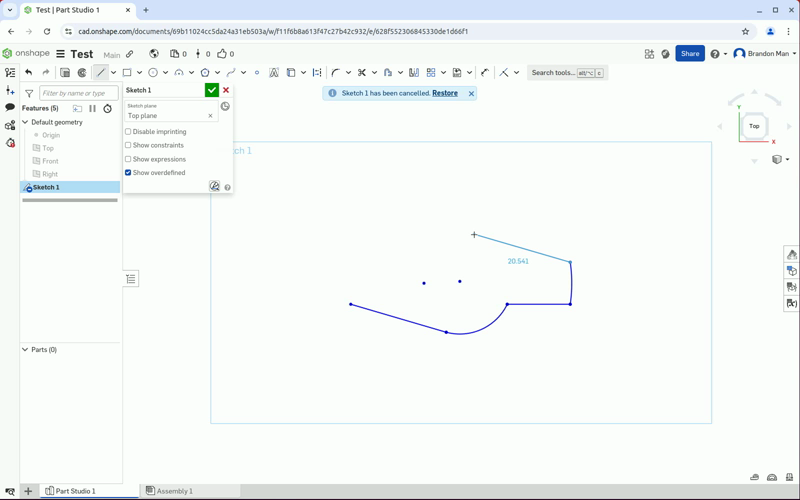
key(esc)
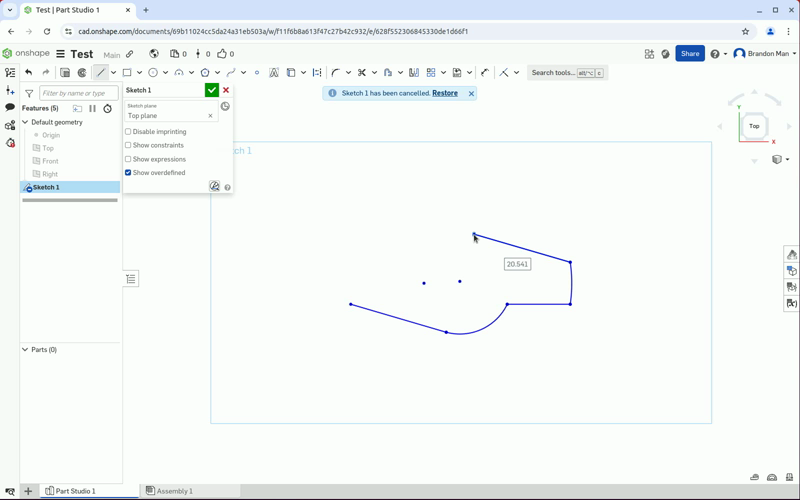
key(a)
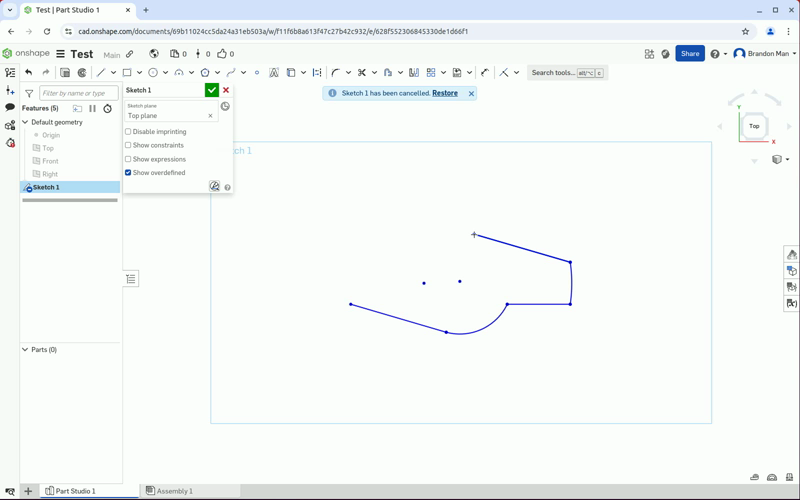
mouse_move(474, 234)
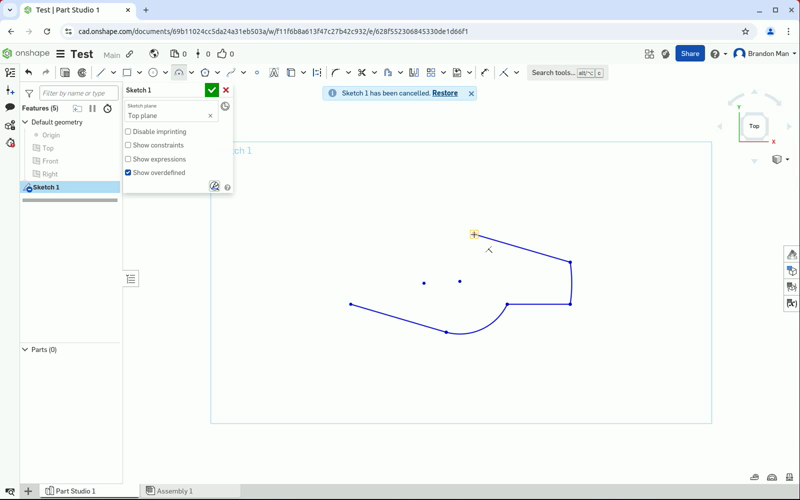
click(474, 234)
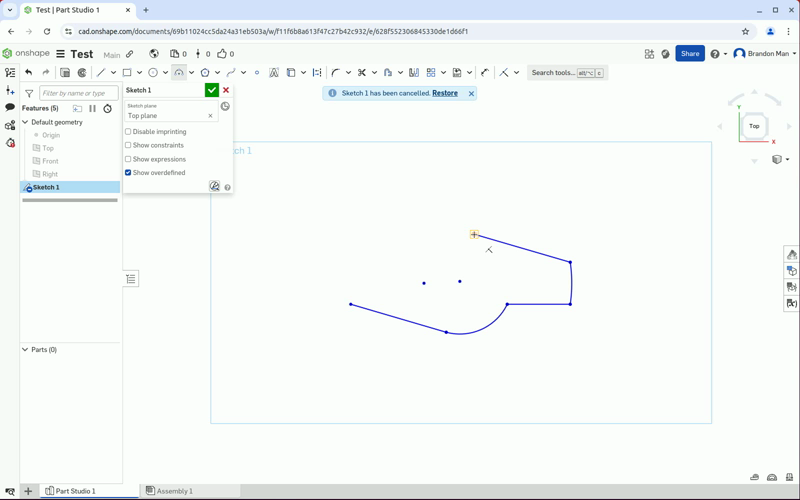
key_down(shift)
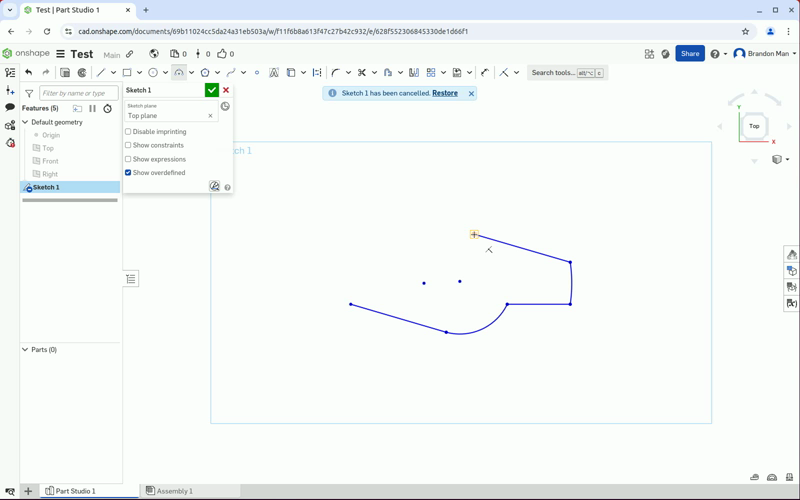
mouse_move(446, 234)
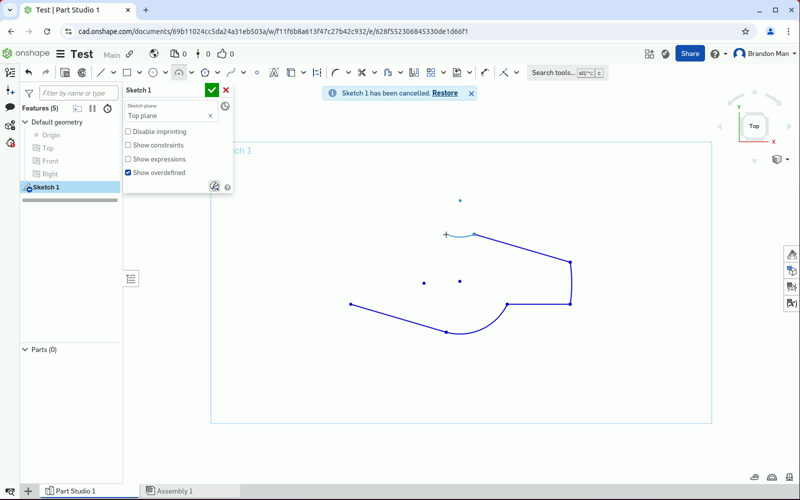
click(446, 234)
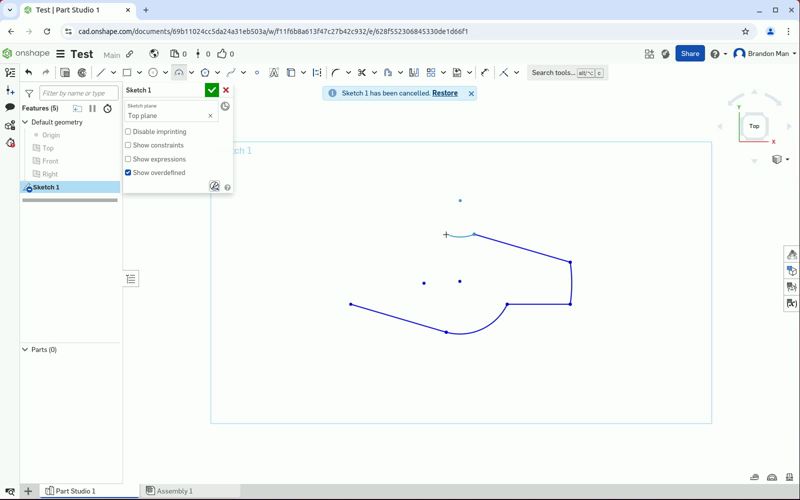
mouse_move(460, 232)
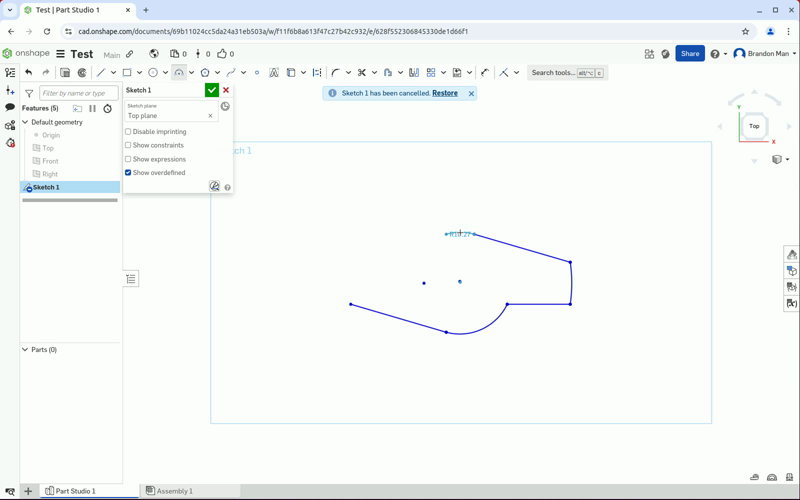
click(460, 232)
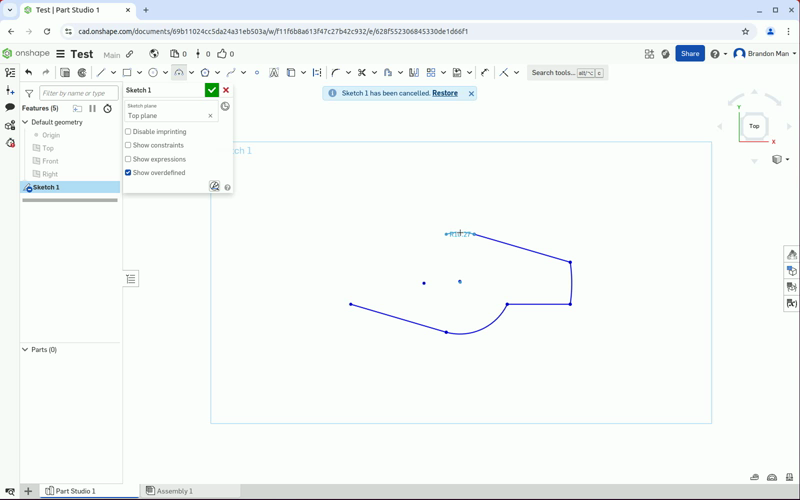
key_up(shift)
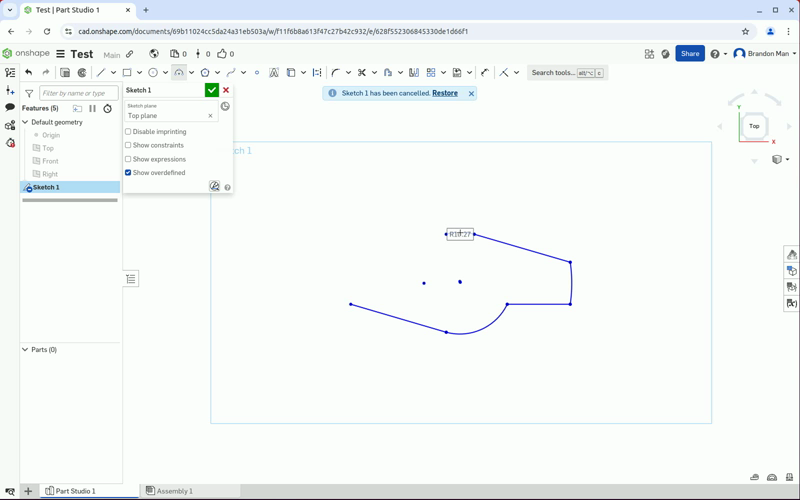
key(esc)
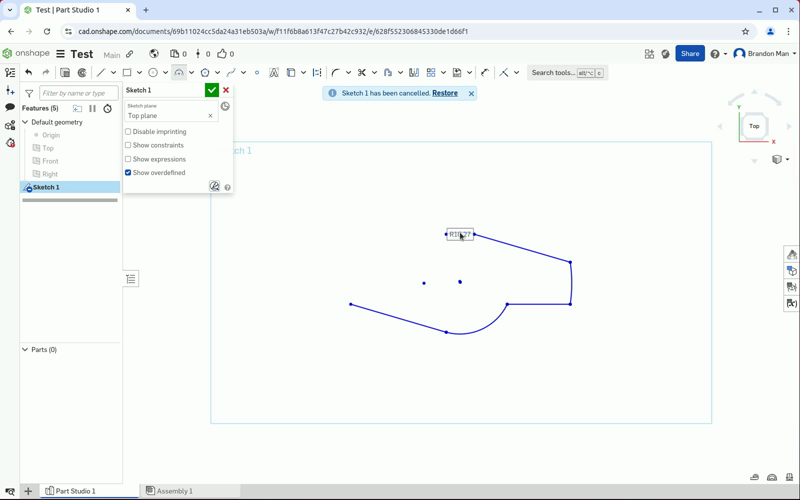
key(l)
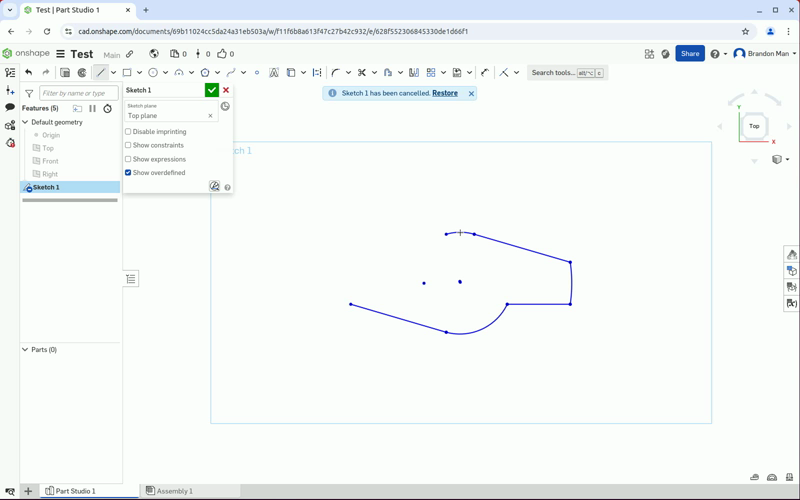
mouse_move(446, 234)
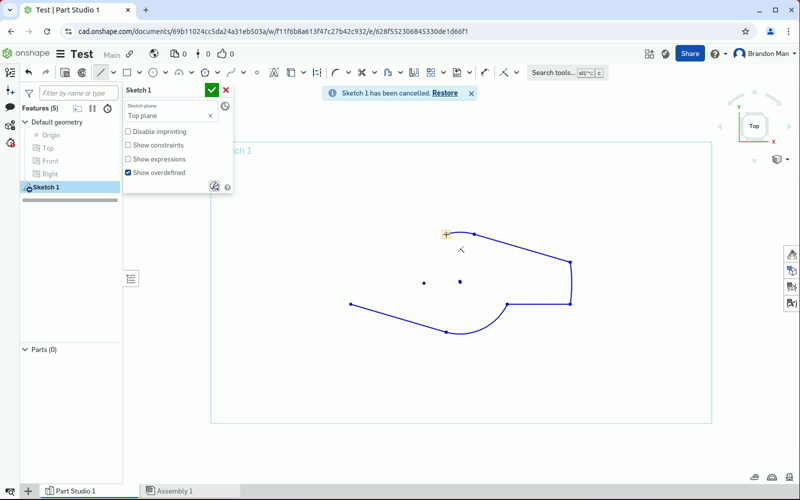
click(446, 234)
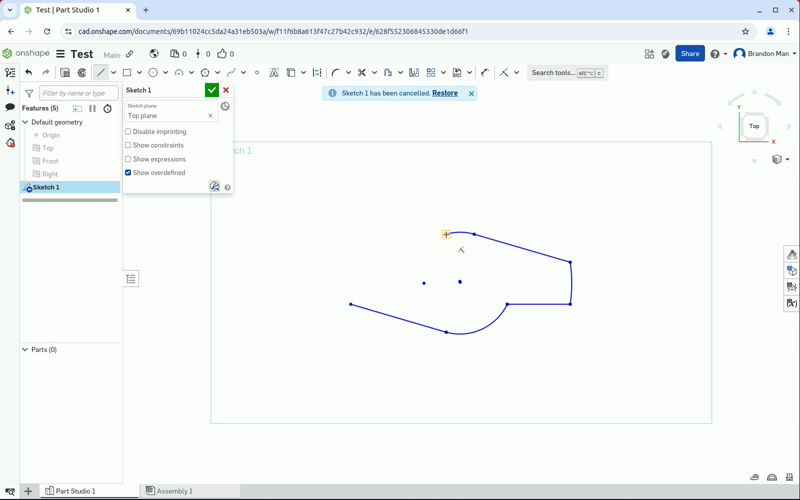
key_down(shift)
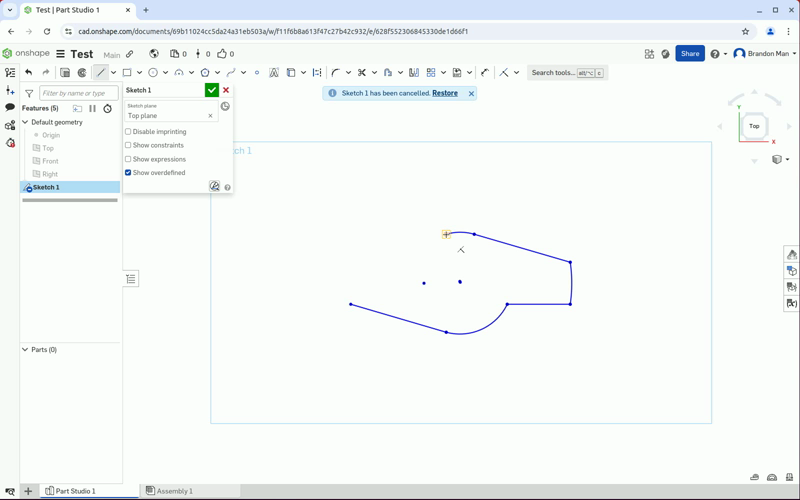
mouse_move(350, 262)
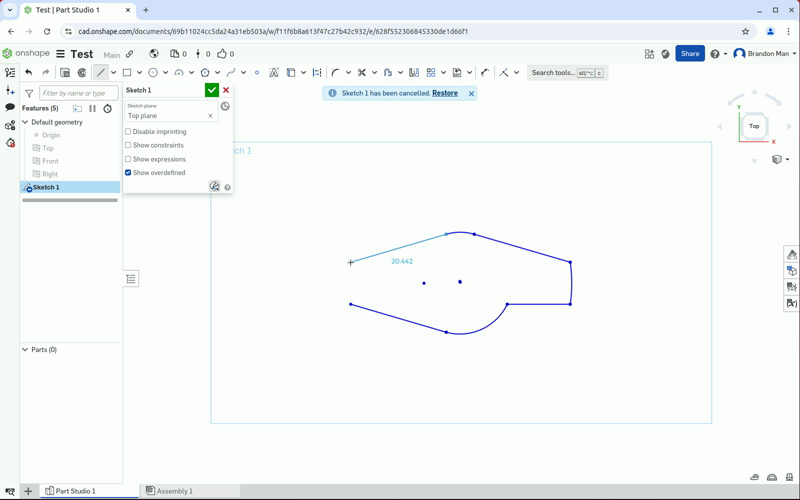
click(350, 262)
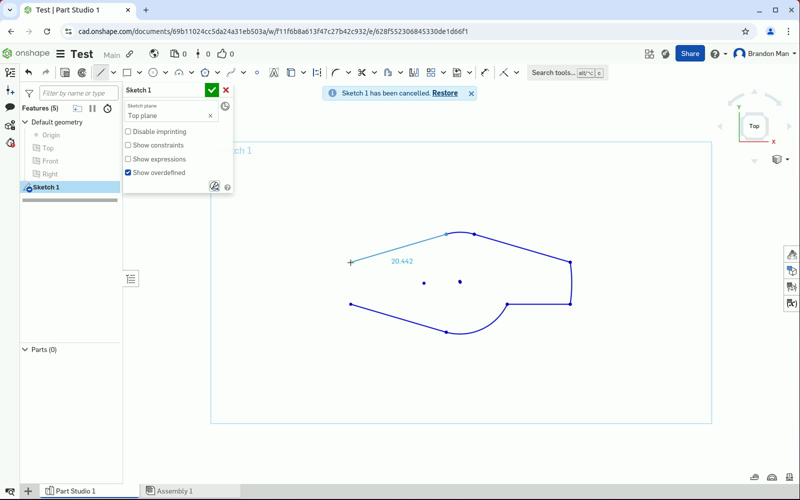
key_up(shift)
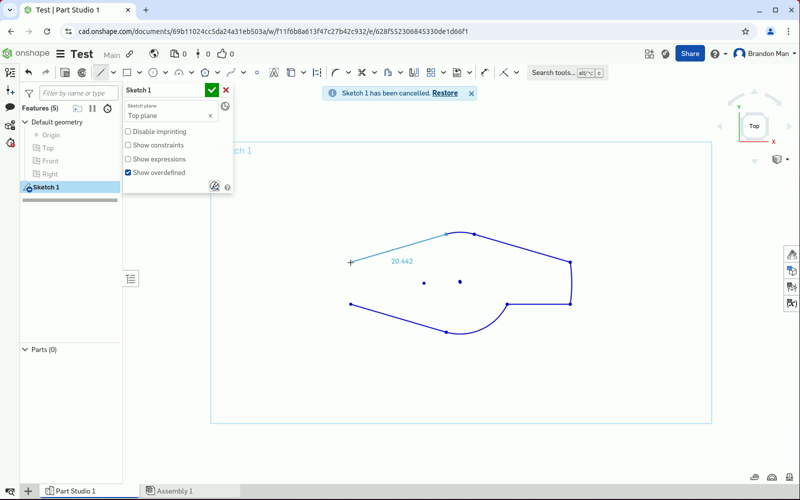
key(esc)
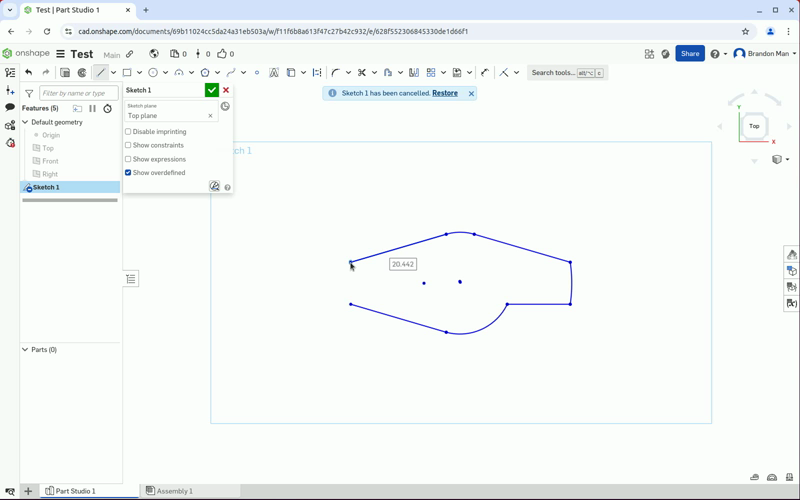
key(a)
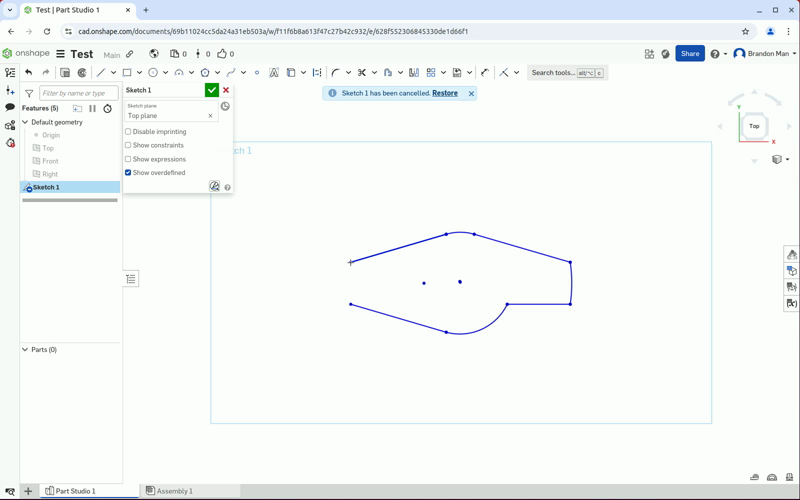
mouse_move(350, 262)
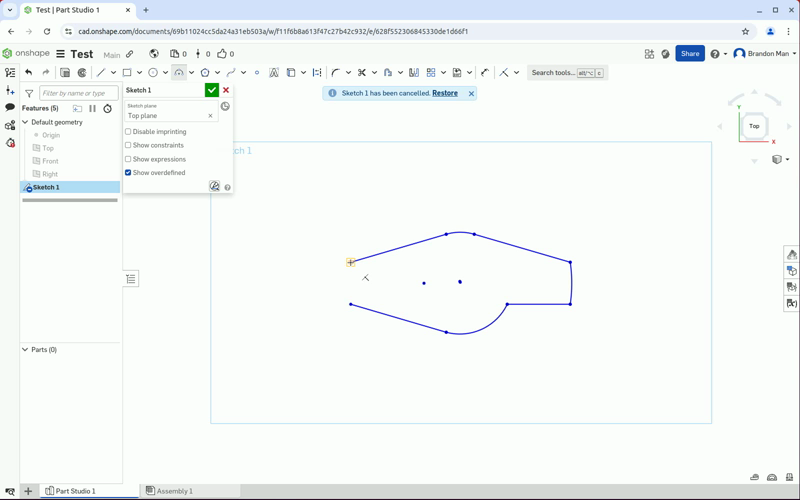
click(350, 262)
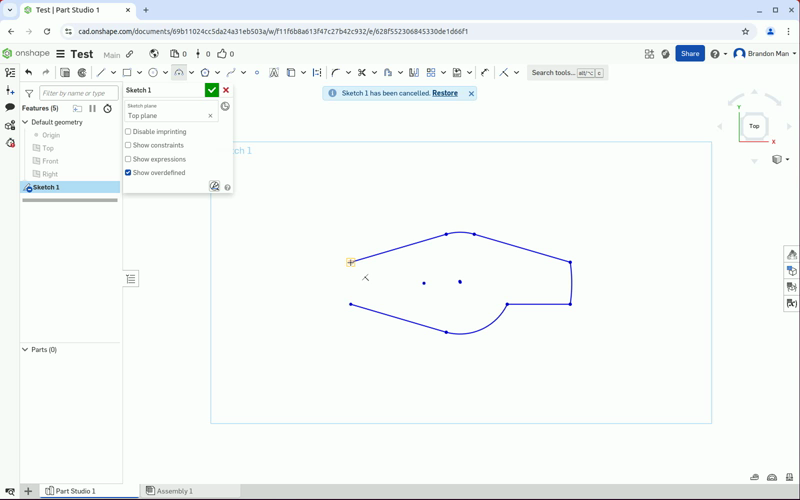
mouse_move(350, 304)
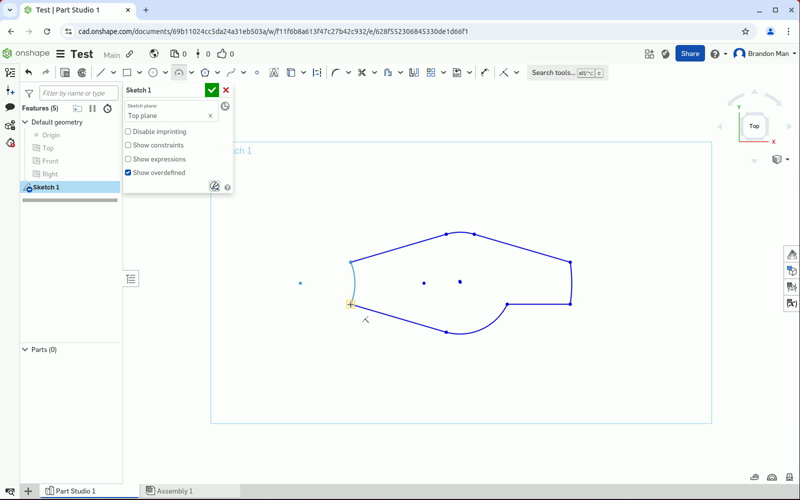
click(350, 304)
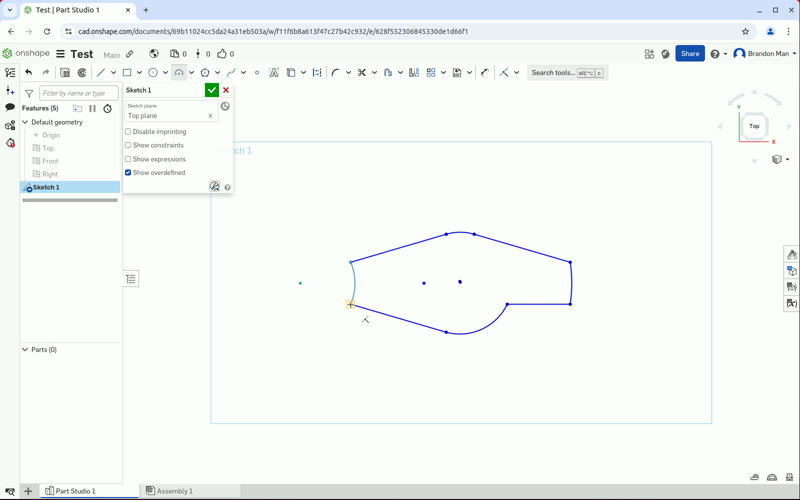
key_down(shift)
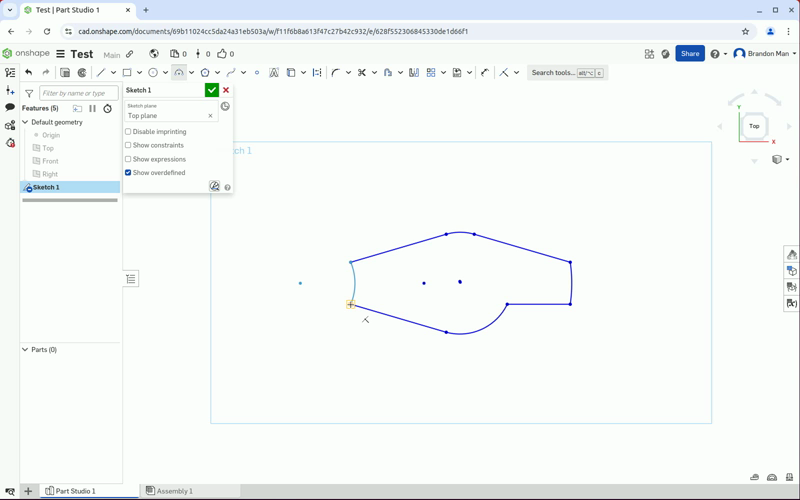
mouse_move(348, 283)
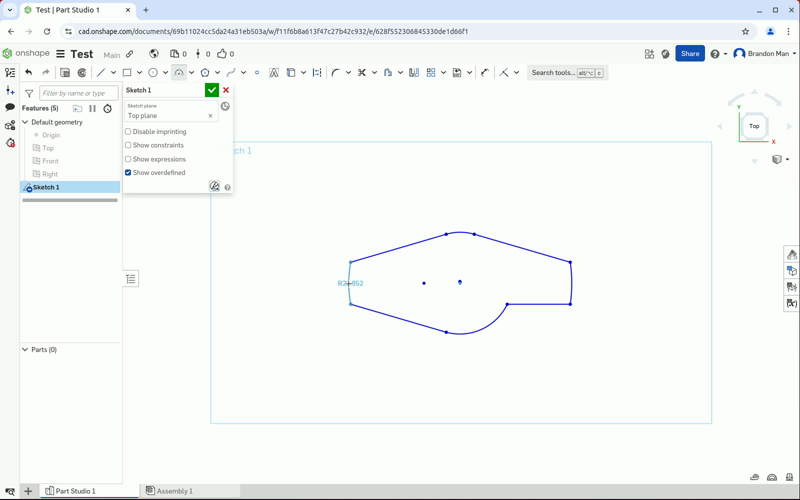
click(348, 283)
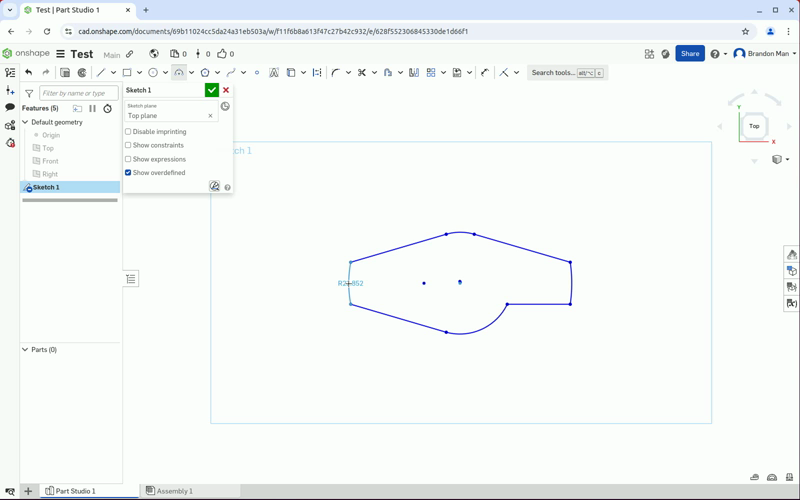
key_up(shift)
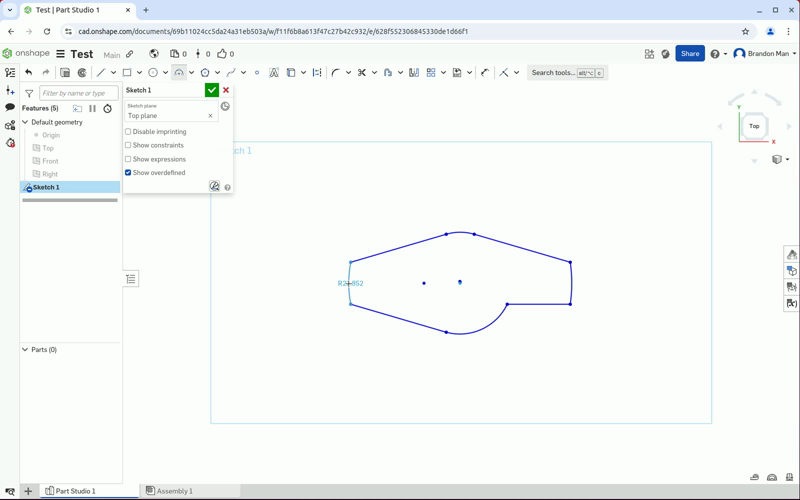
key(esc)
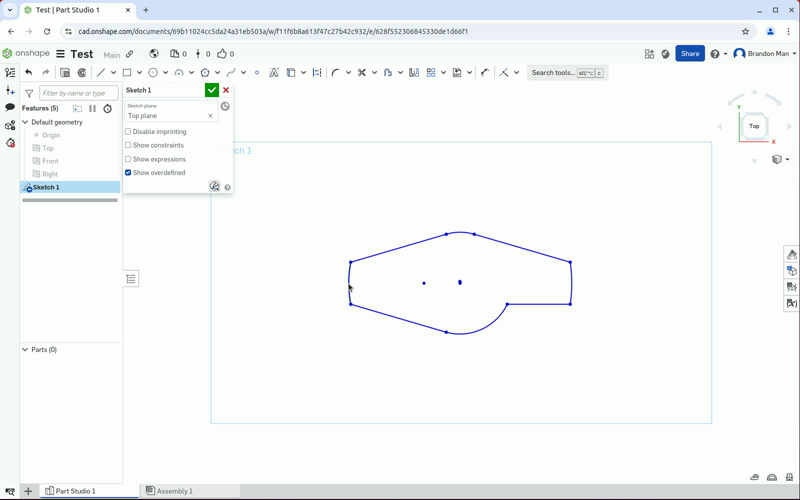
key(c)
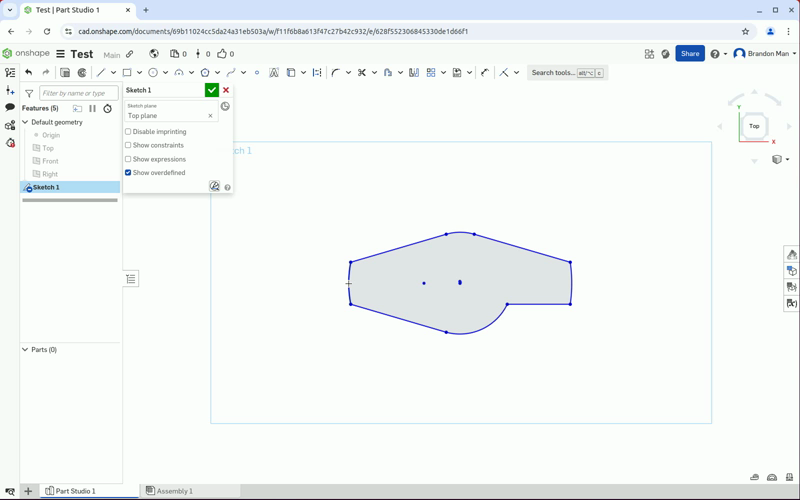
key_down(shift)
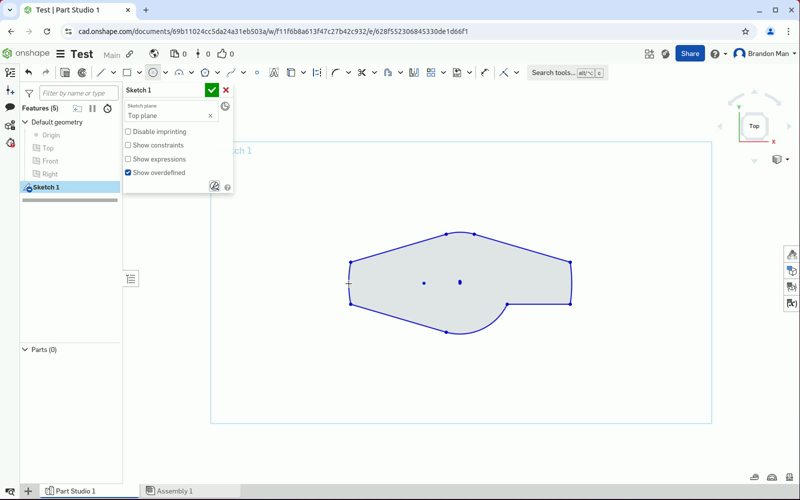
mouse_move(378, 283)
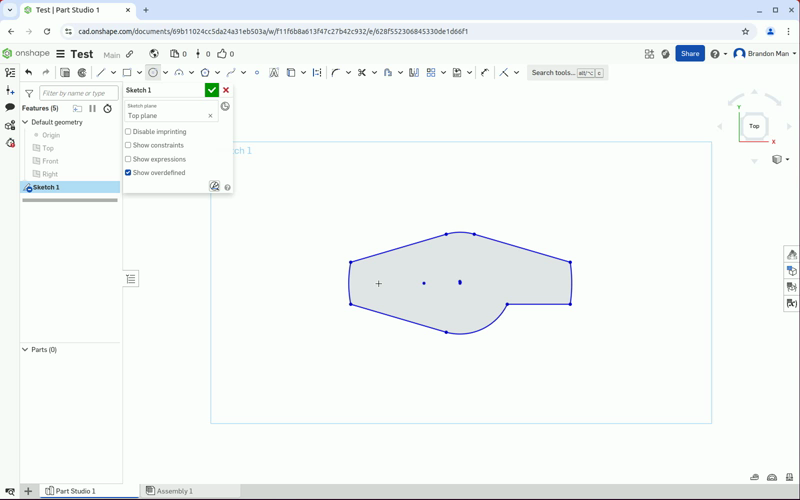
click(378, 283)
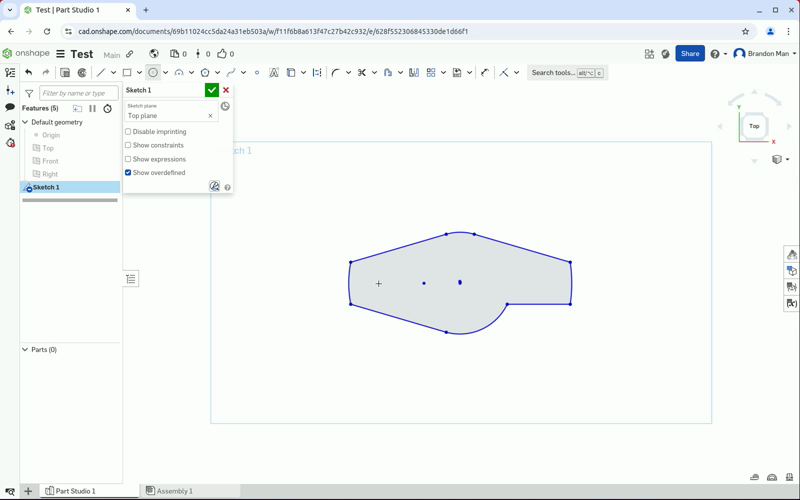
key_up(shift)
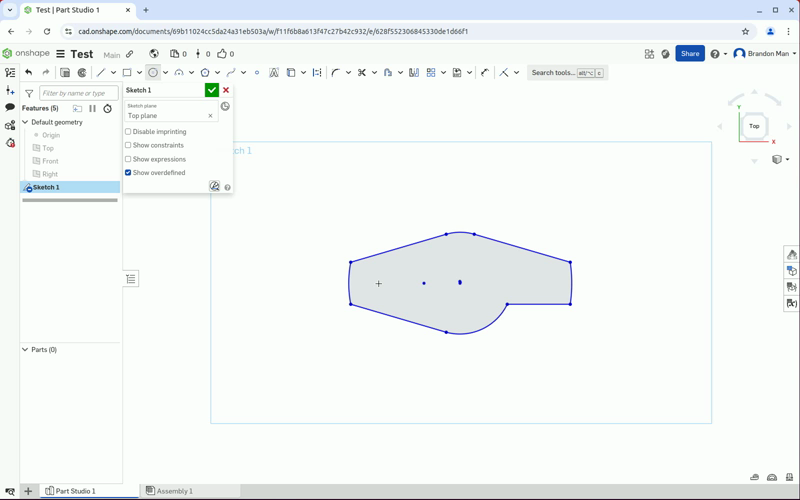
mouse_move(392, 283)
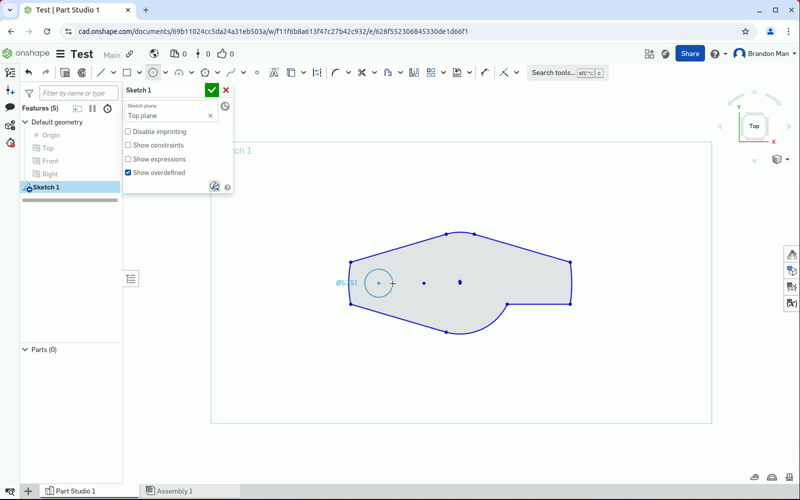
click(392, 283)
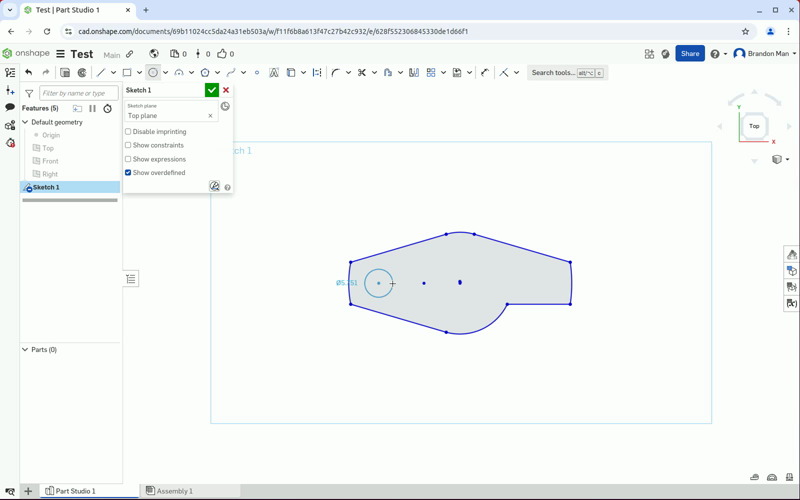
key(esc)
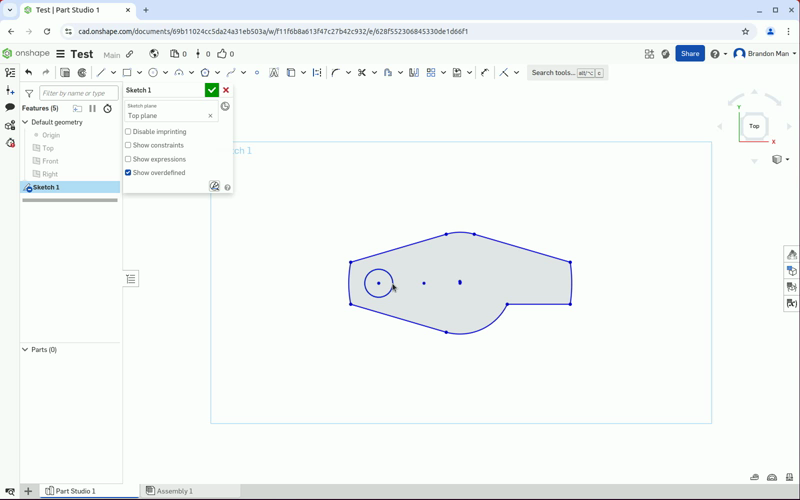
key(c)
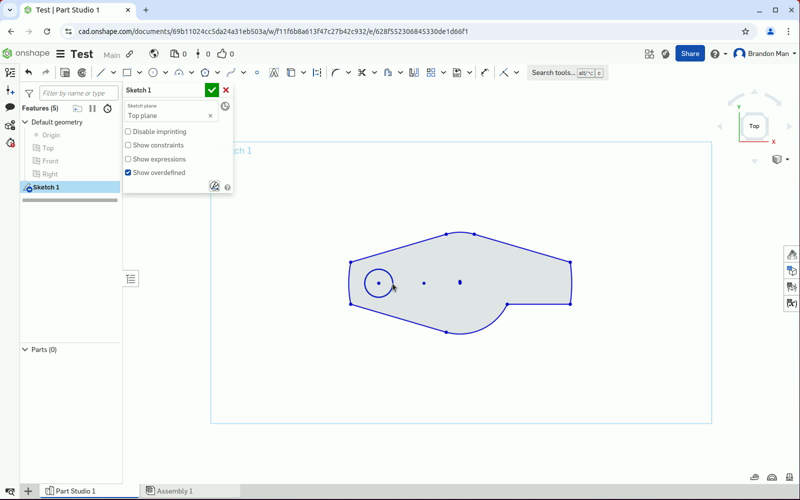
key_down(shift)
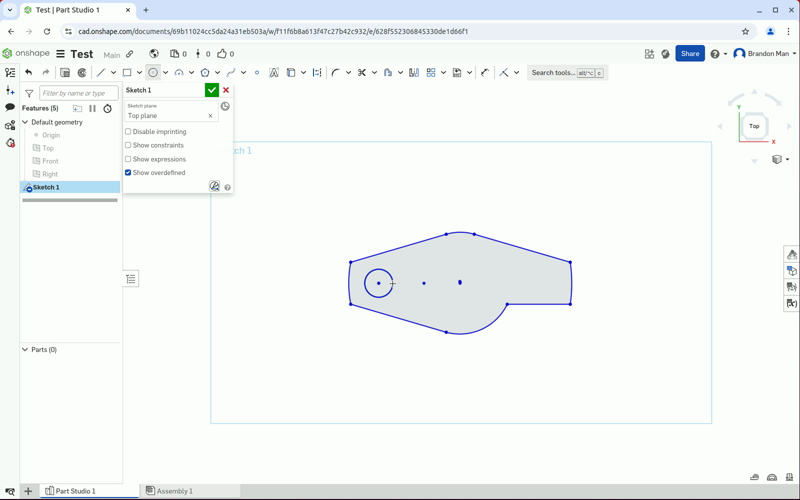
mouse_move(460, 283)
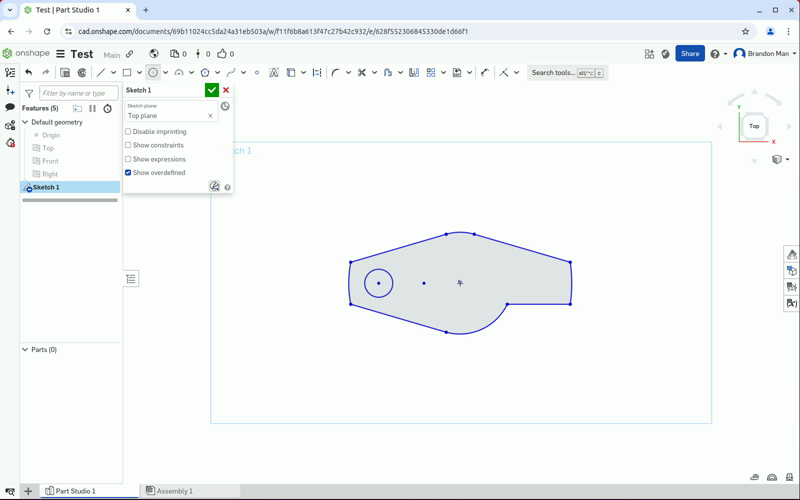
scroll(6)
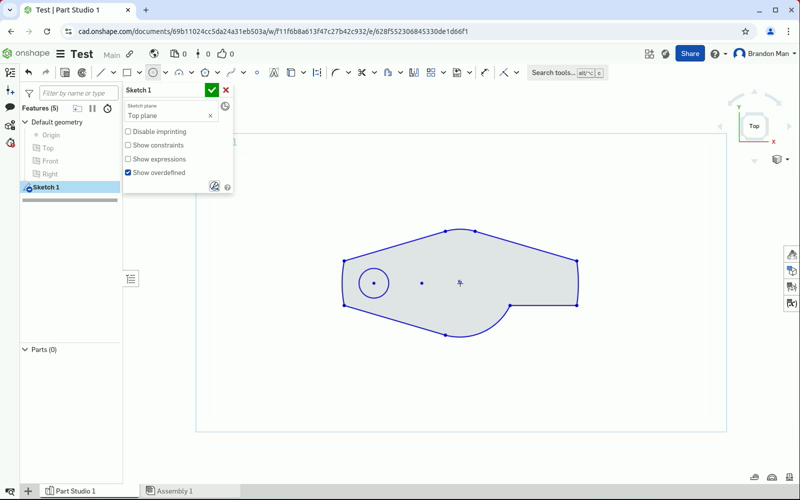
scroll(6)
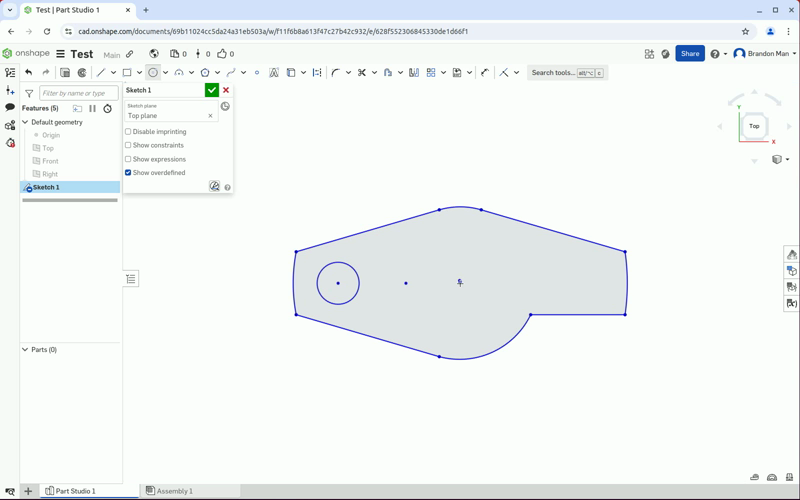
scroll(6)
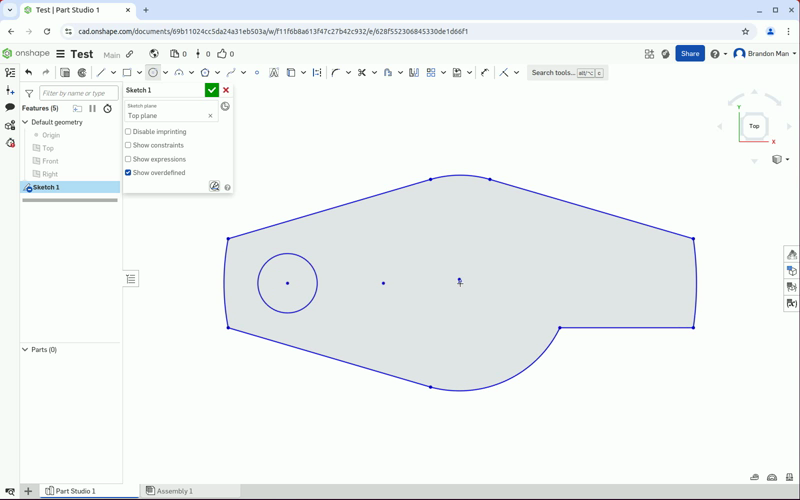
scroll(6)
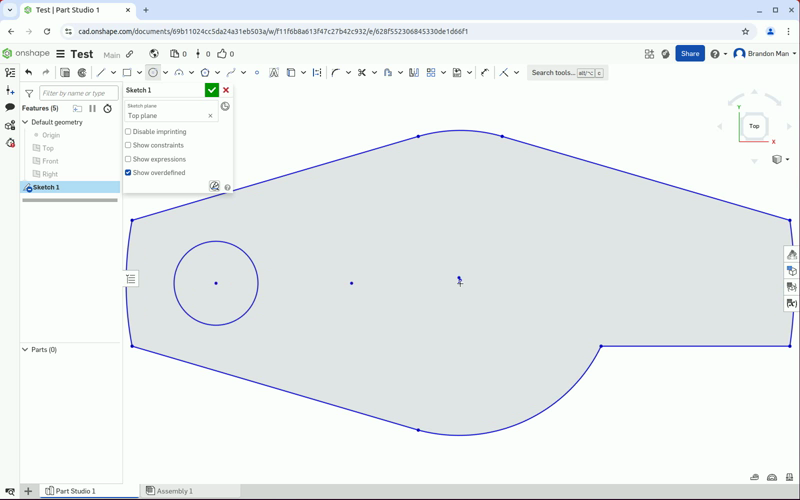
scroll(6)
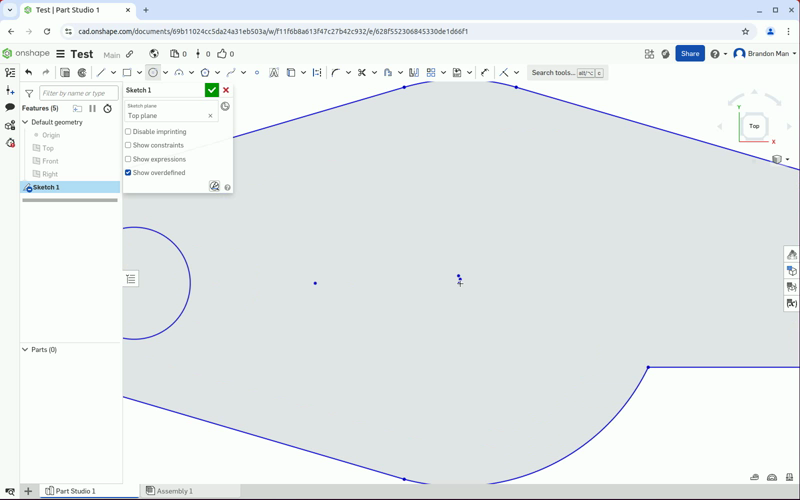
scroll(6)
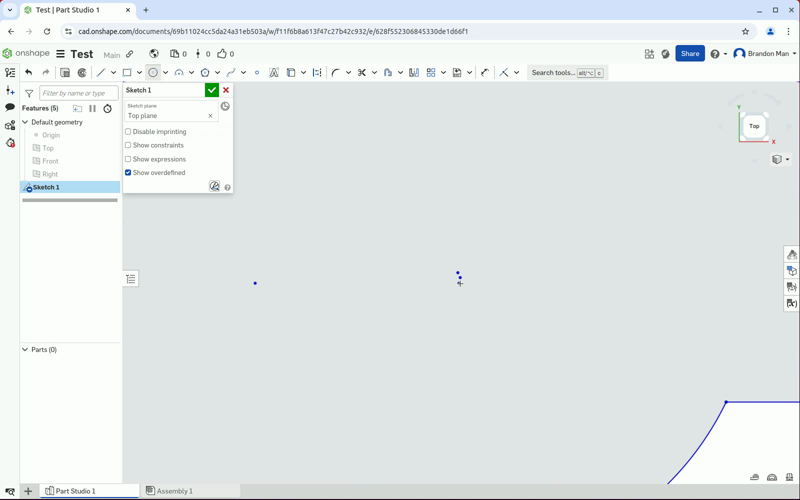
scroll(6)
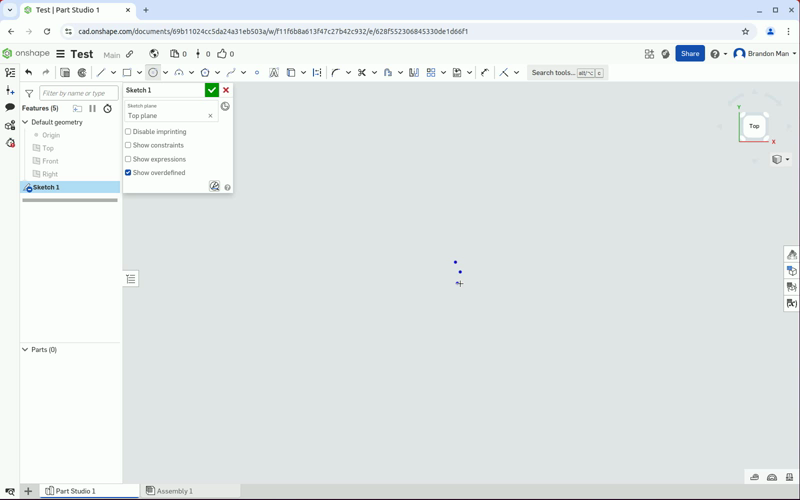
click(460, 283)
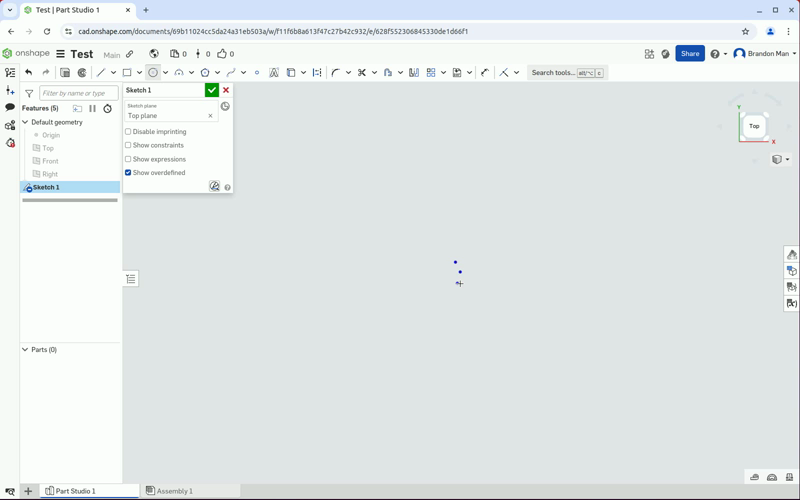
scroll(-6)
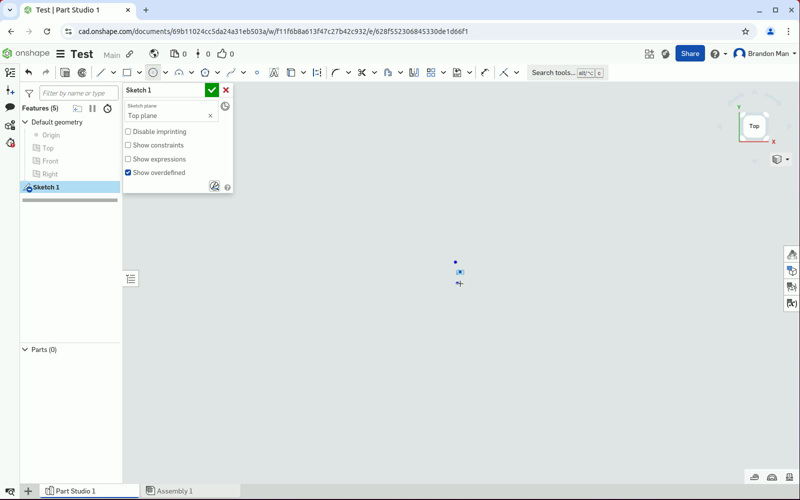
scroll(-6)
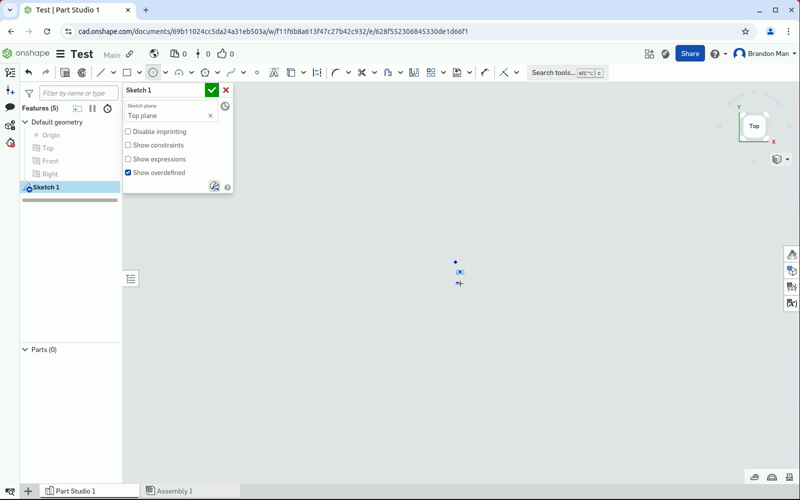
scroll(-6)
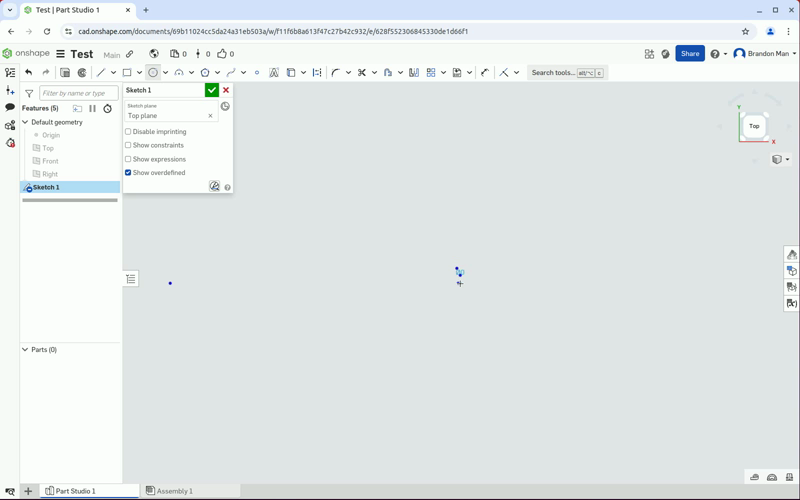
scroll(-6)
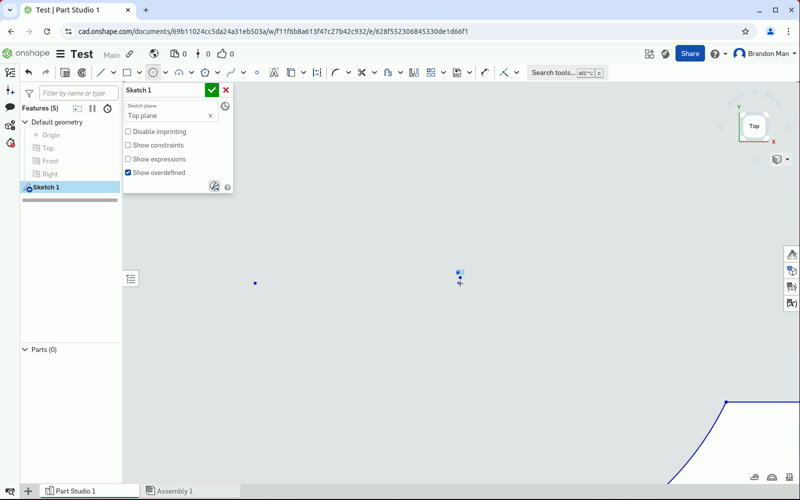
scroll(-6)
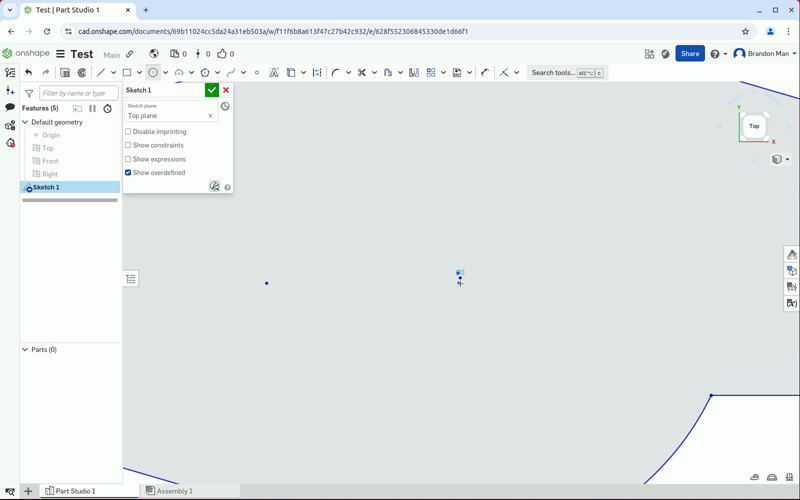
scroll(-6)
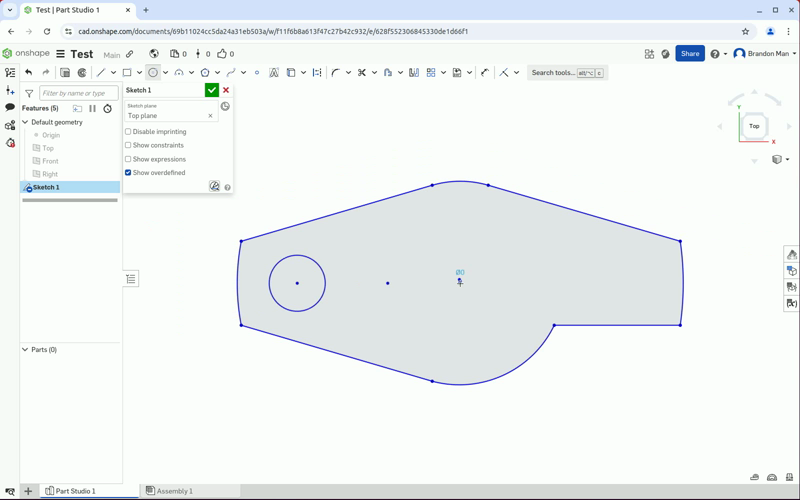
scroll(-6)
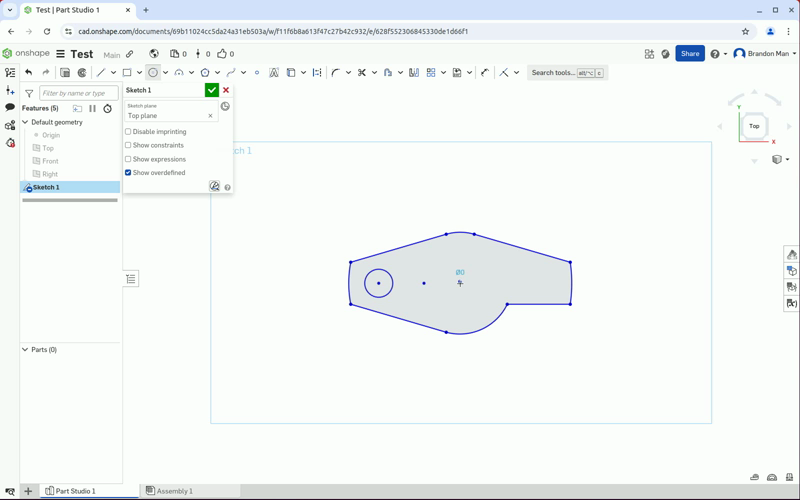
key_up(shift)
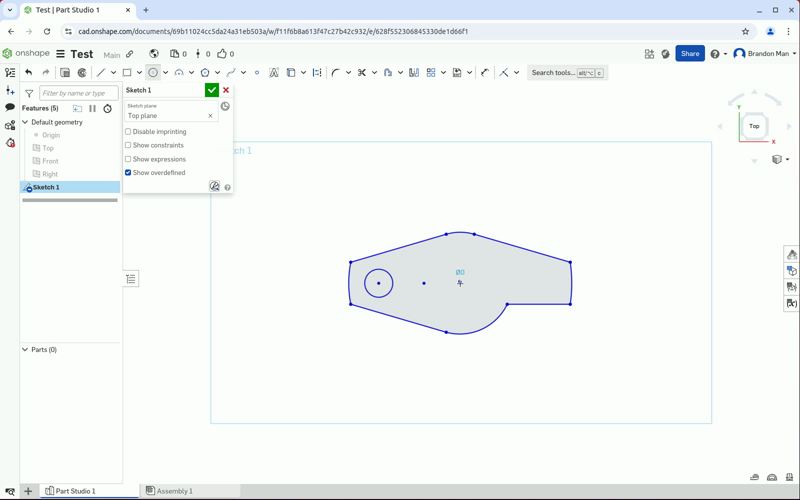
mouse_move(490, 283)
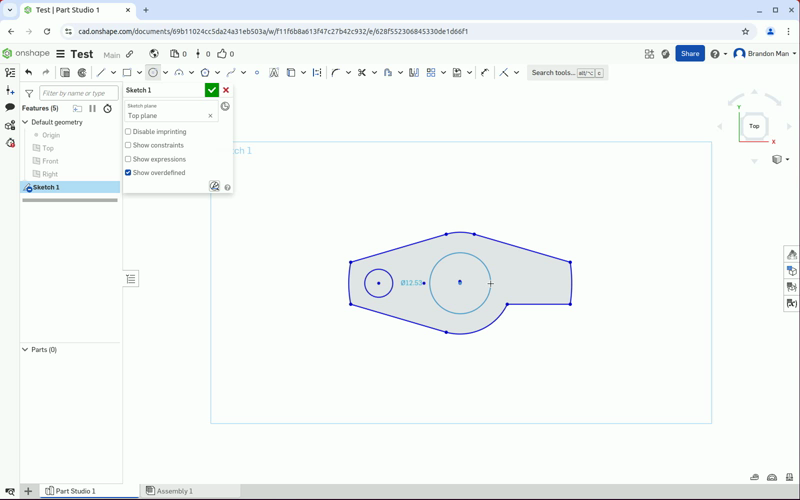
click(490, 283)
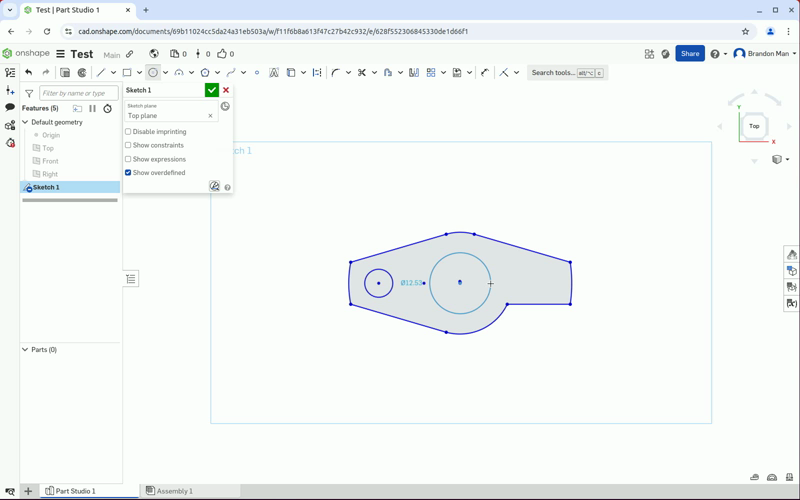
key(esc)
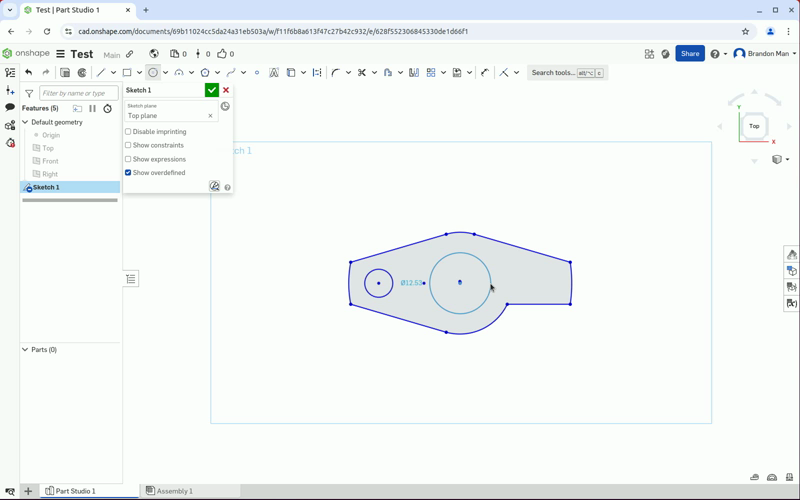
key(c)
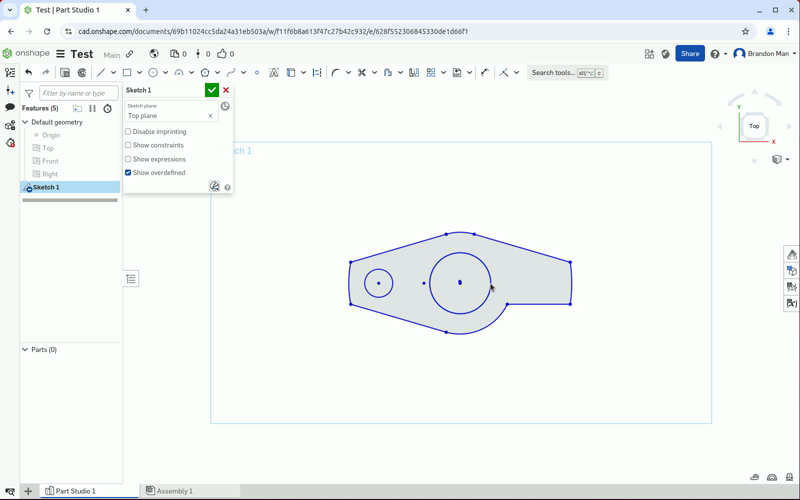
key_down(shift)
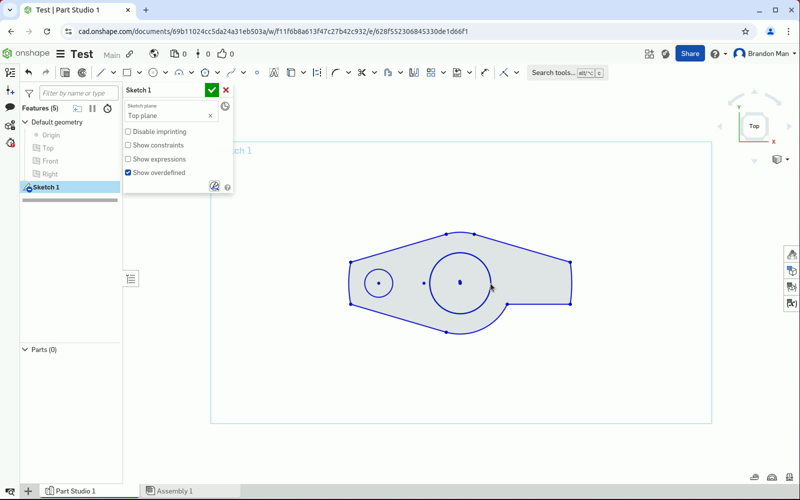
mouse_move(544, 283)
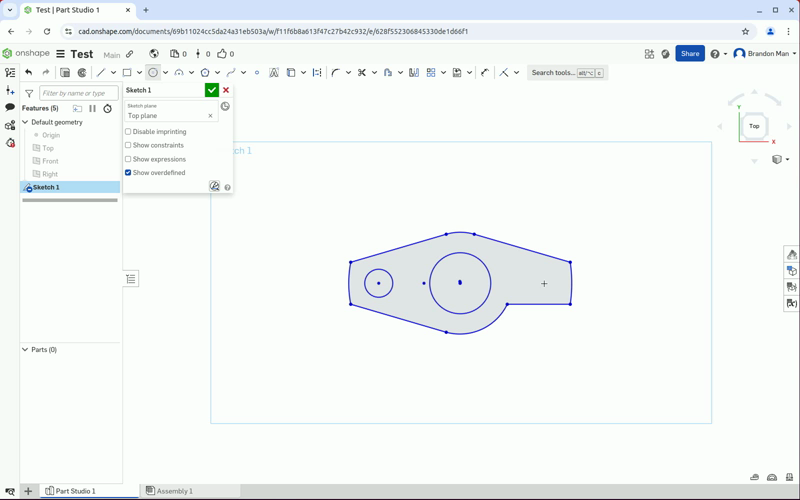
click(544, 283)
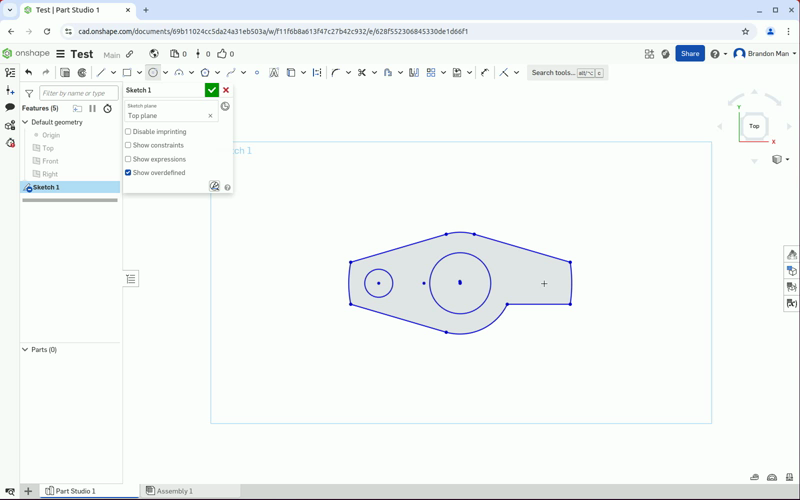
key_up(shift)
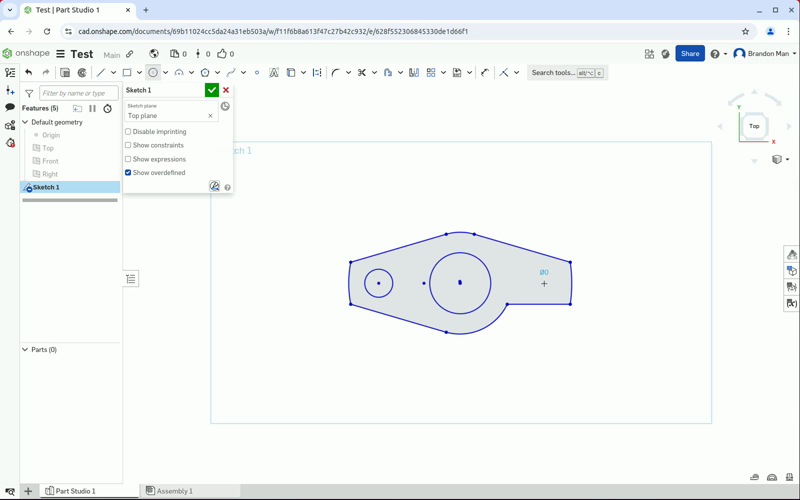
mouse_move(558, 283)
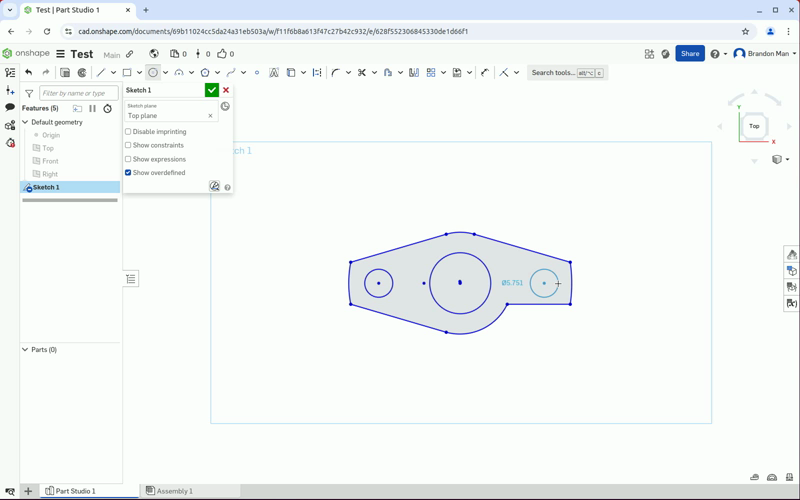
click(558, 283)
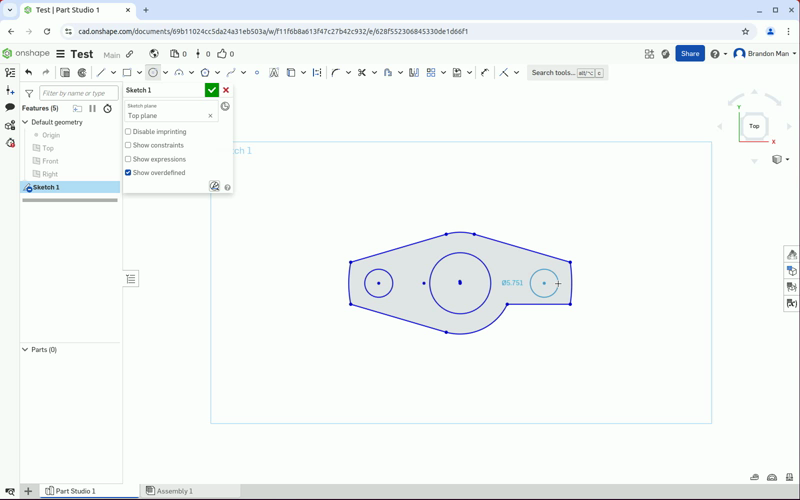
key(esc)
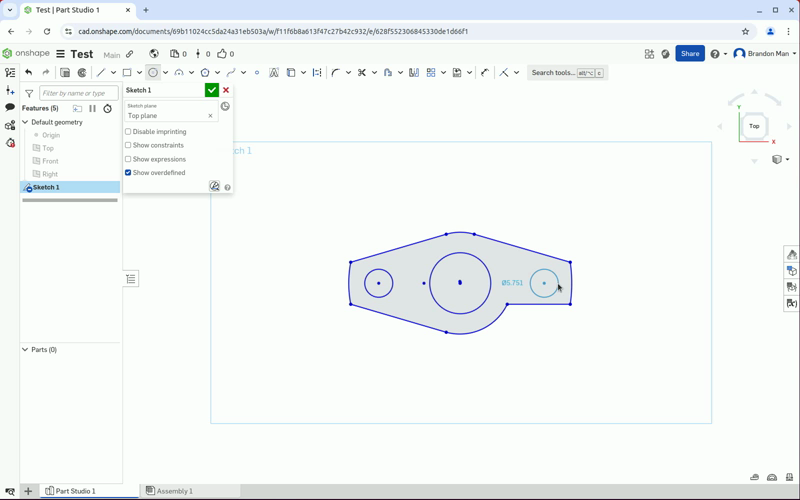
mouse_move(512, 265)
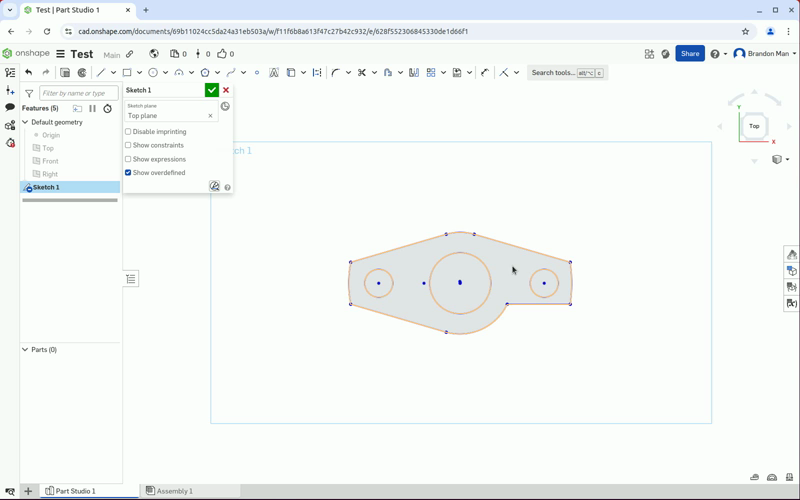
click(512, 265)
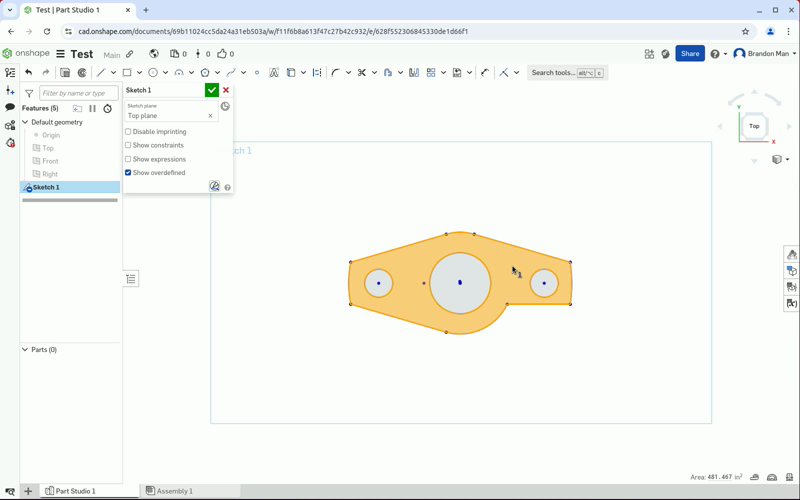
mouse_move(73, 352)
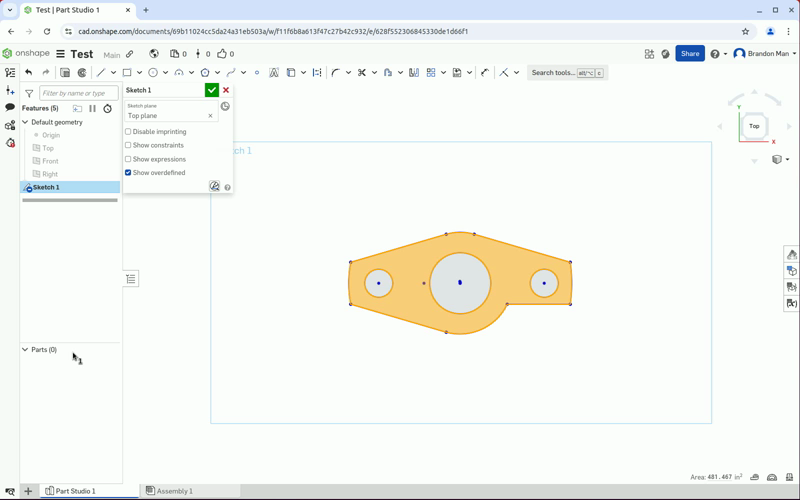
key(shift+y)
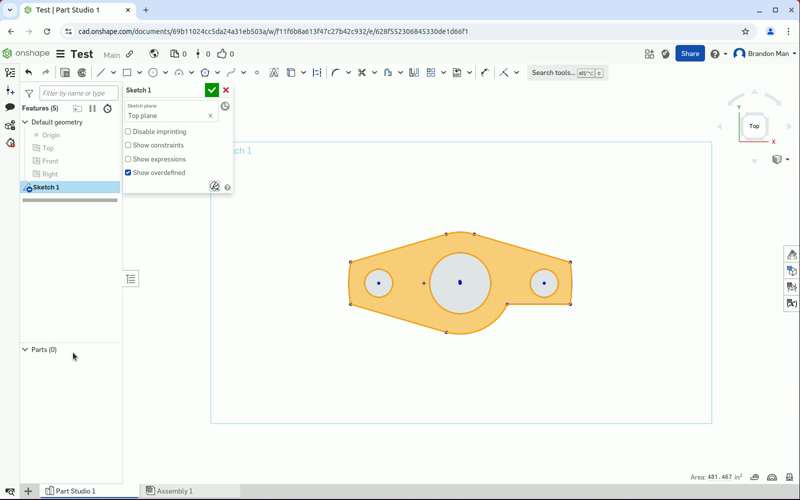
key(shift+e)
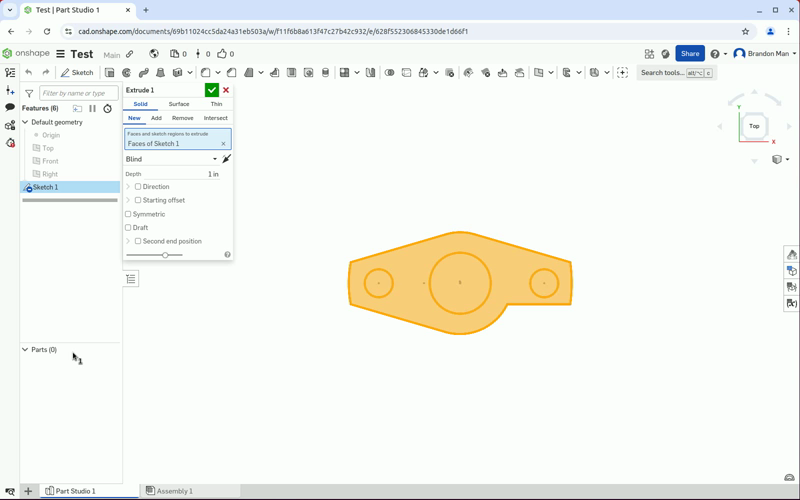
mouse_move(143, 106)
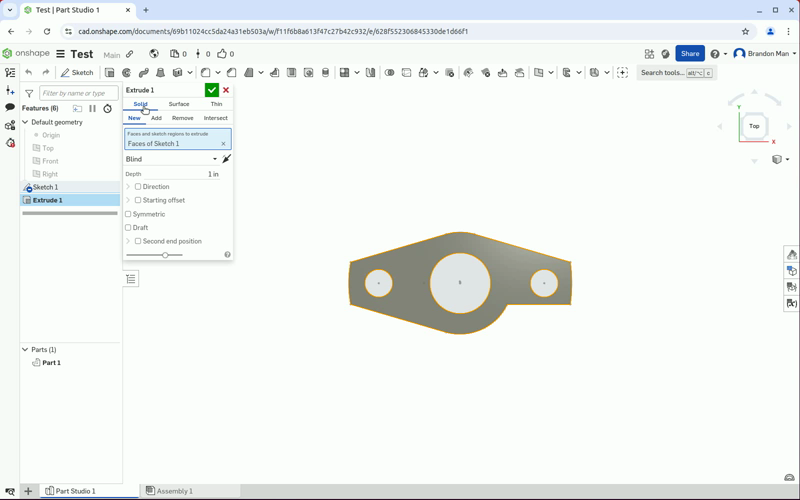
click(143, 106)
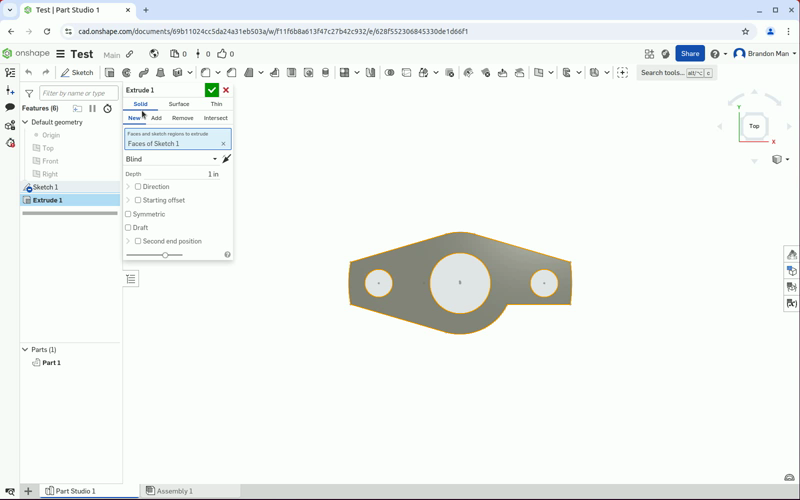
mouse_move(137, 120)
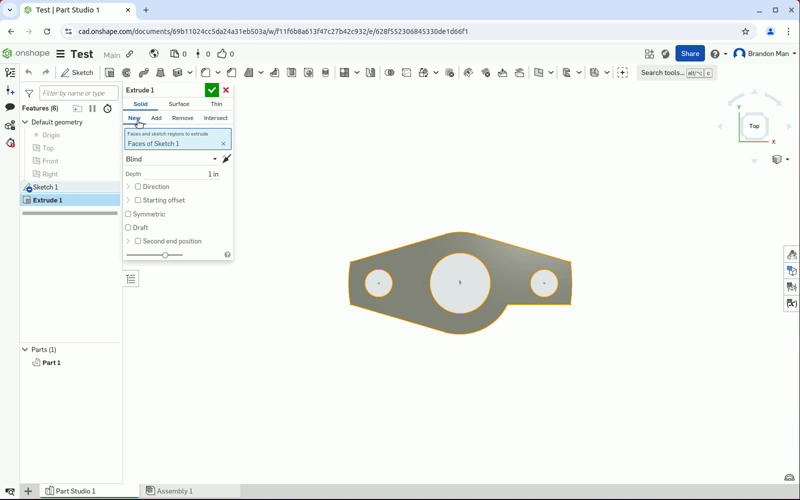
click(137, 120)
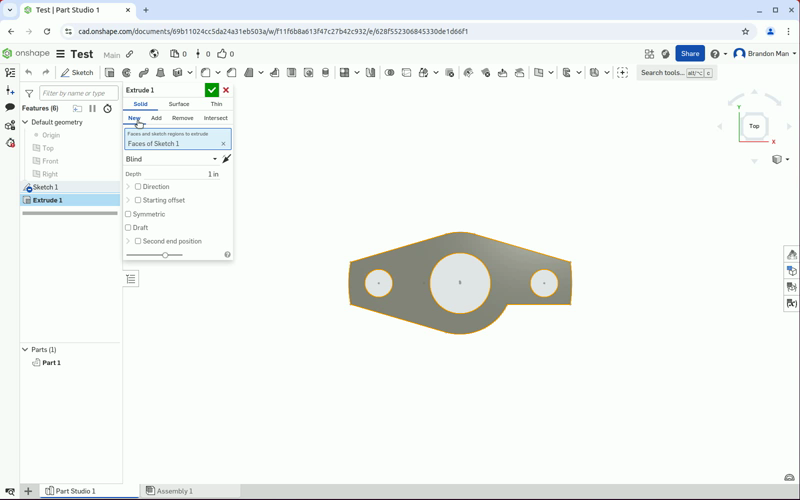
key(tab, 4)
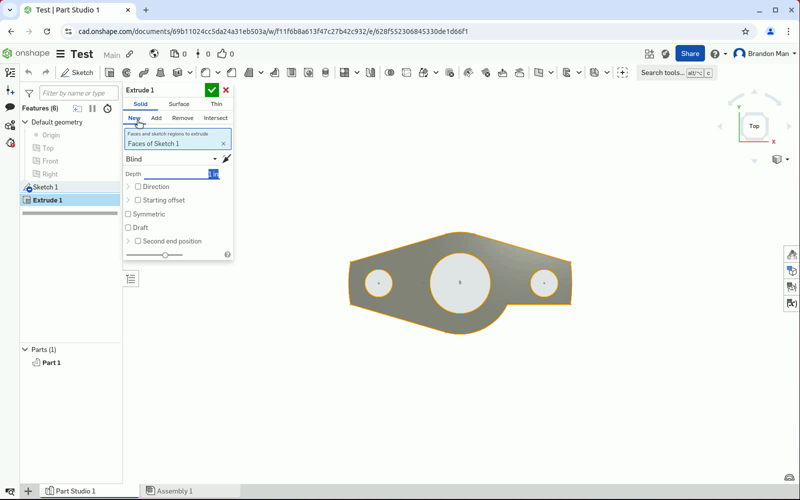
text(5.296)
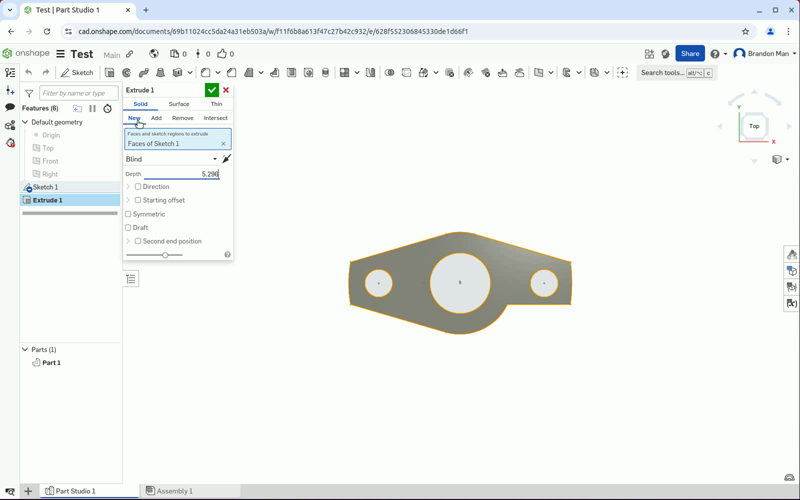
key(enter)
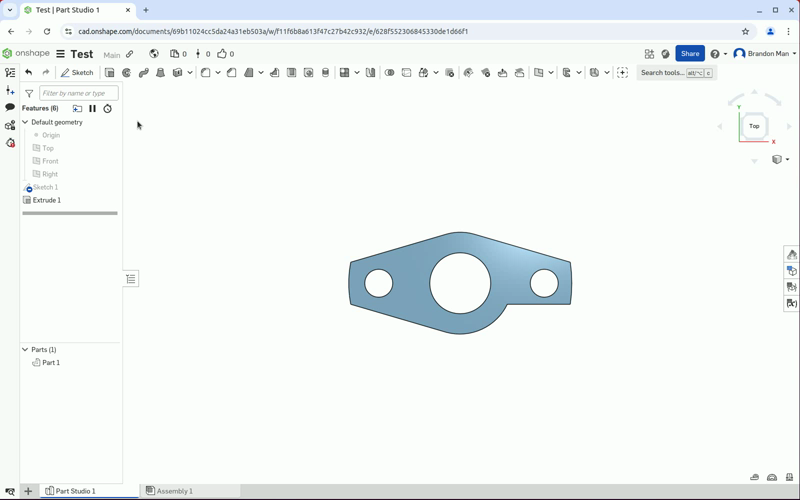
key(shift+h)
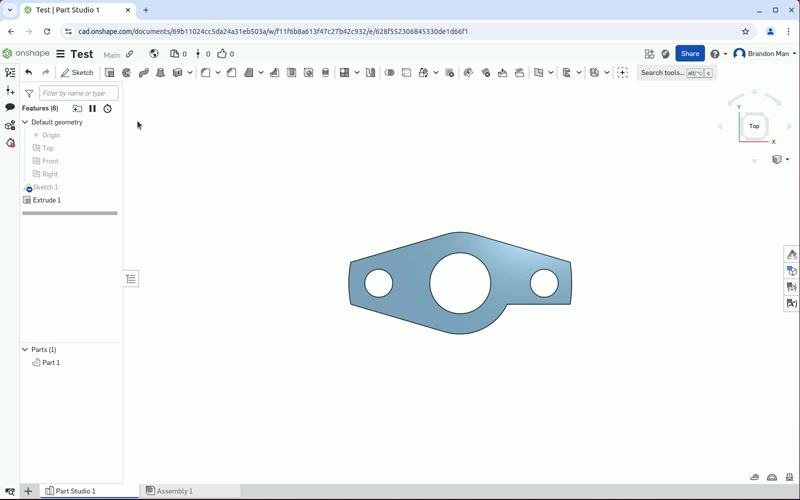
key(shift+h)
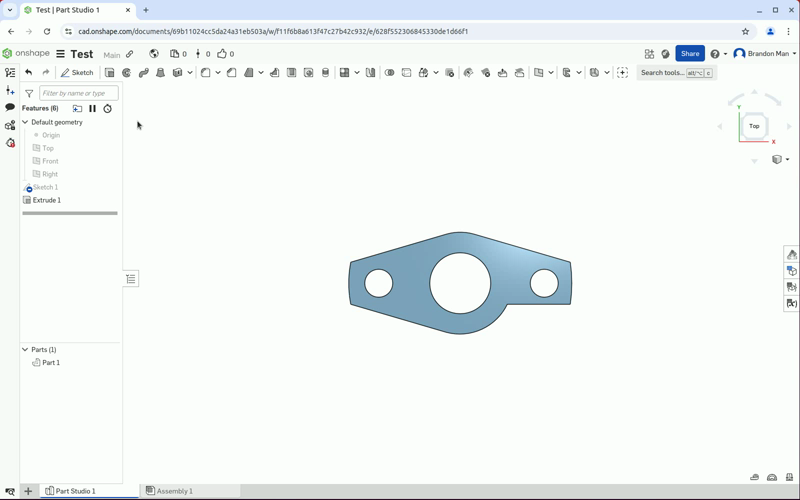
mouse_move(73, 189)
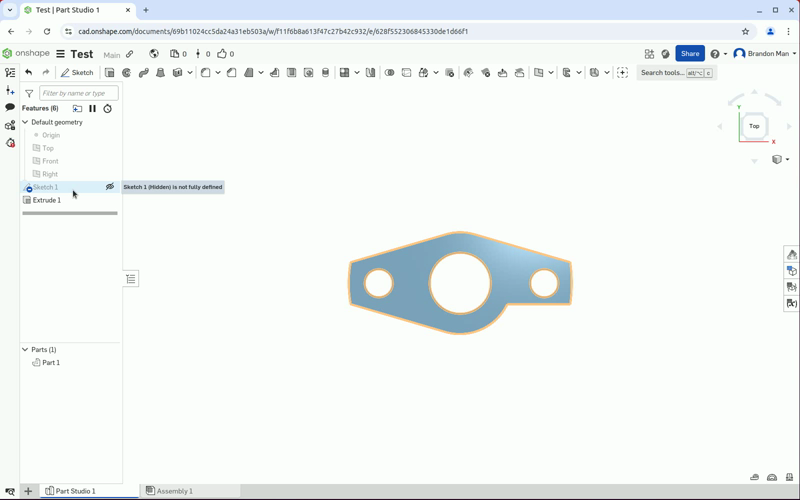
click(73, 189)
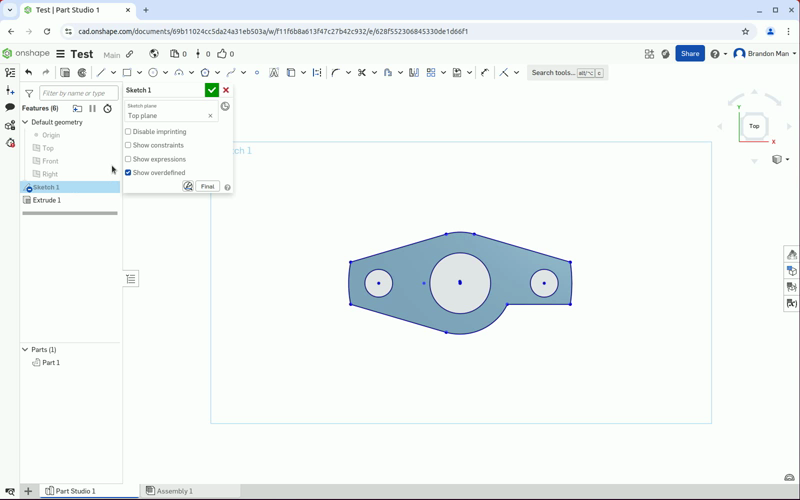
mouse_move(229, 92)
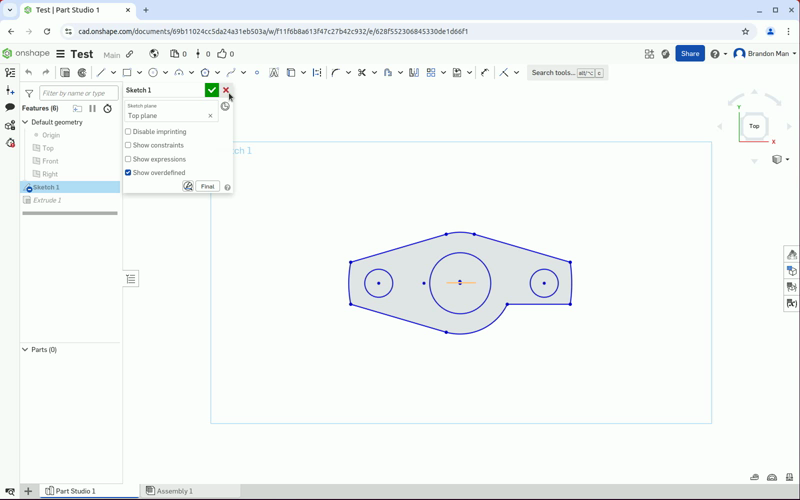
click(229, 92)
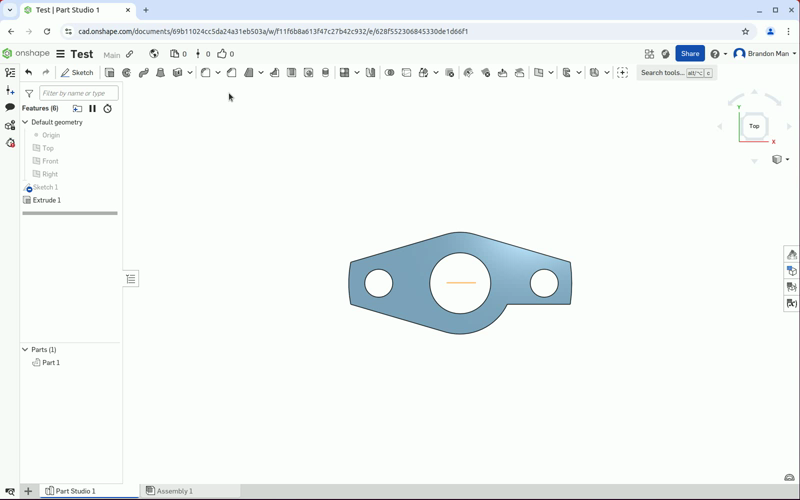
mouse_move(541, 75)
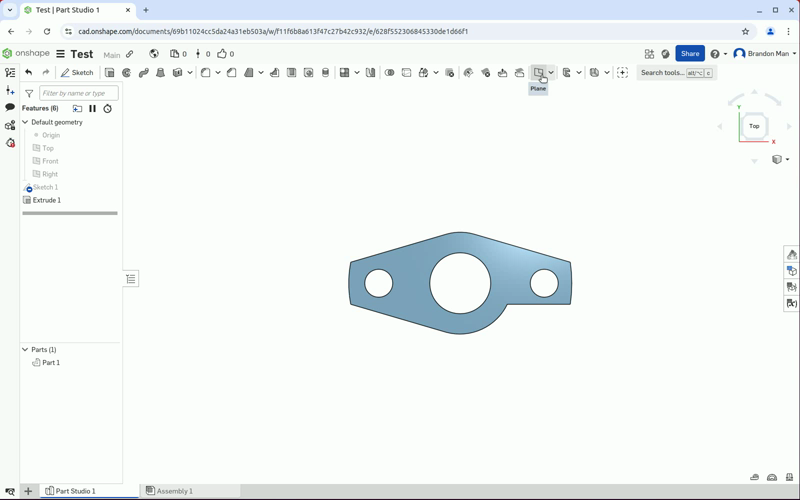
click(541, 75)
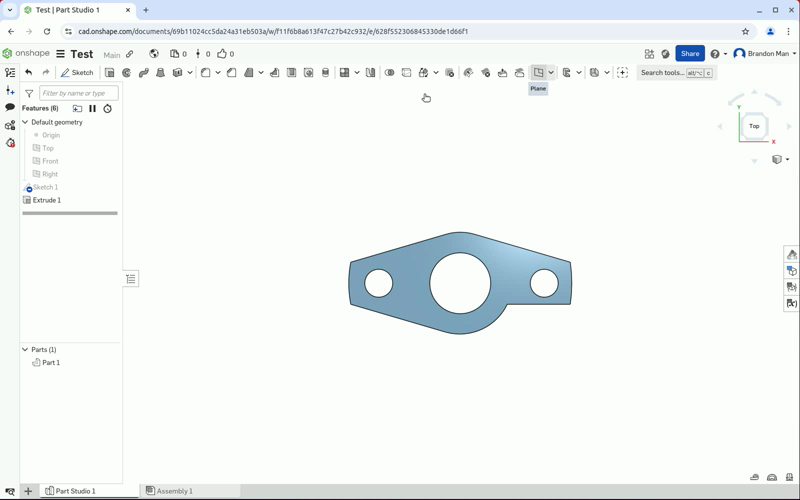
mouse_move(73, 150)
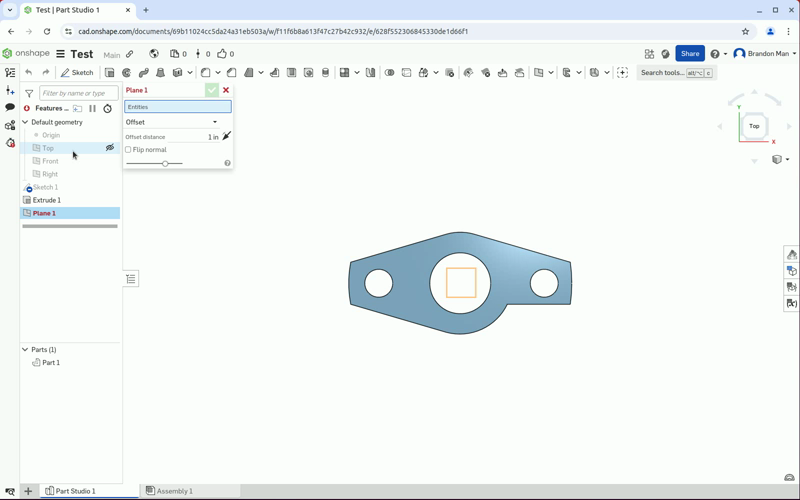
click(73, 150)
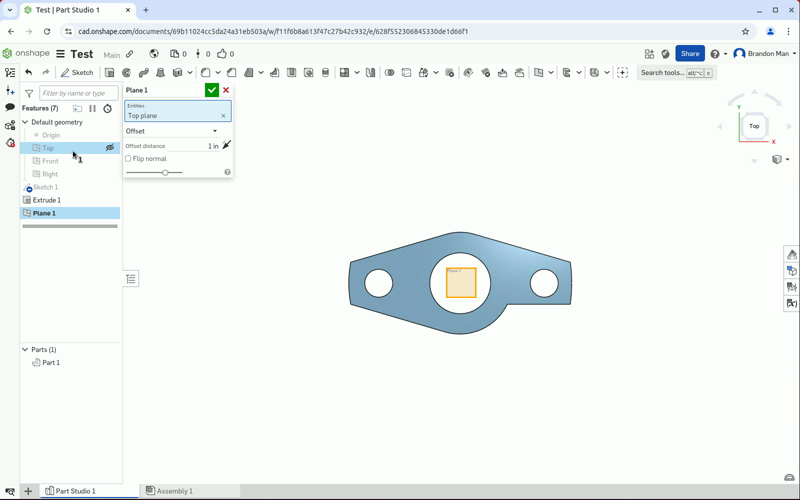
key(tab, 2)
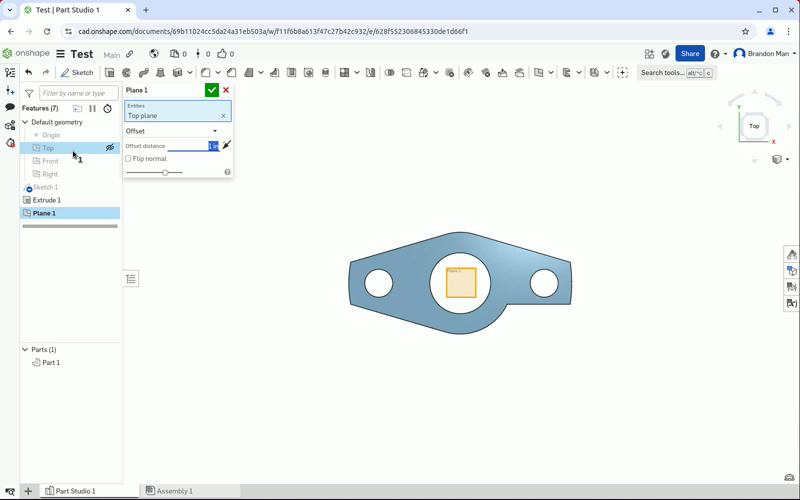
text(5.299)
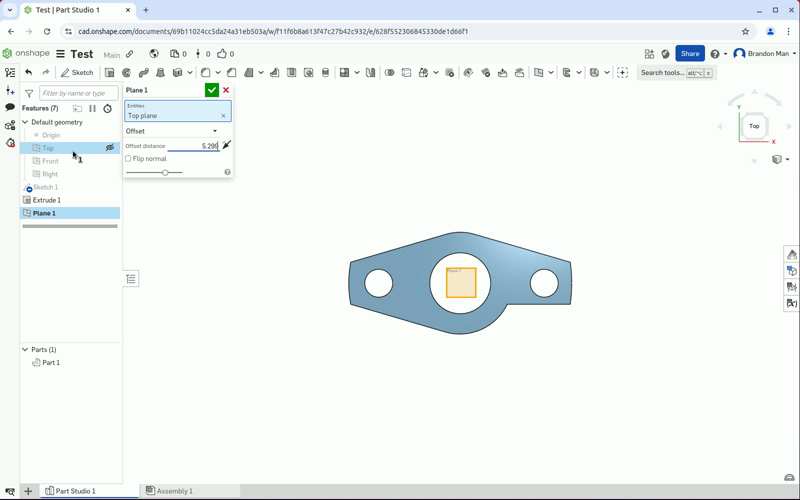
key(enter, 2)
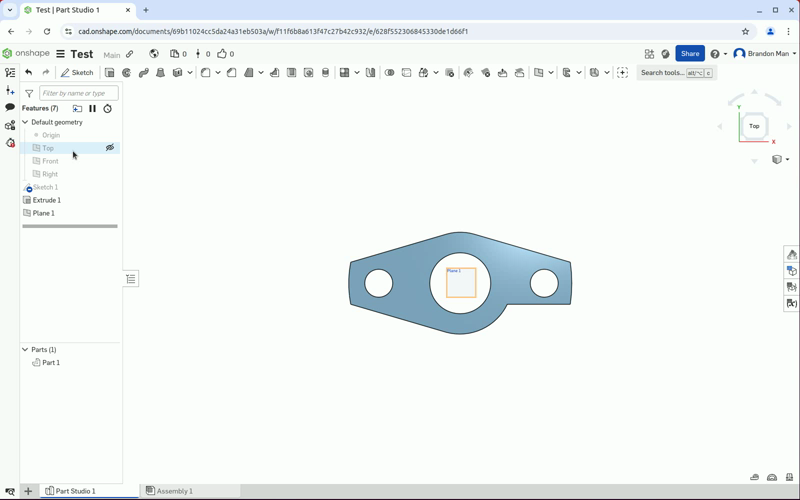
key(shift+s)
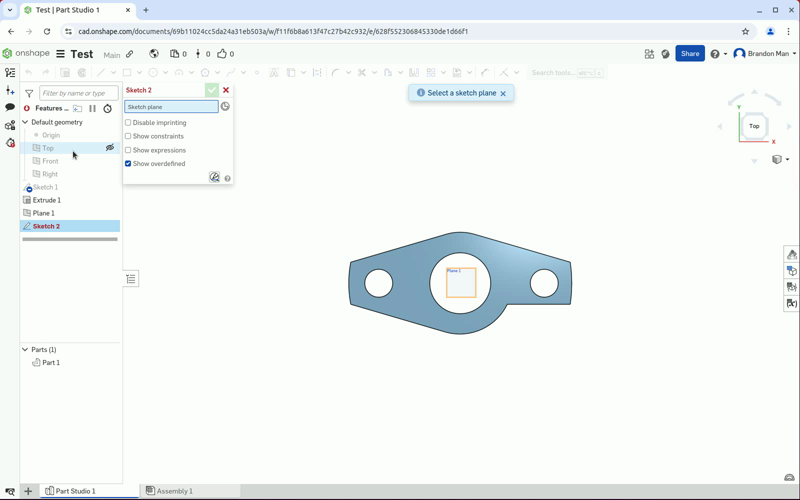
mouse_move(73, 215)
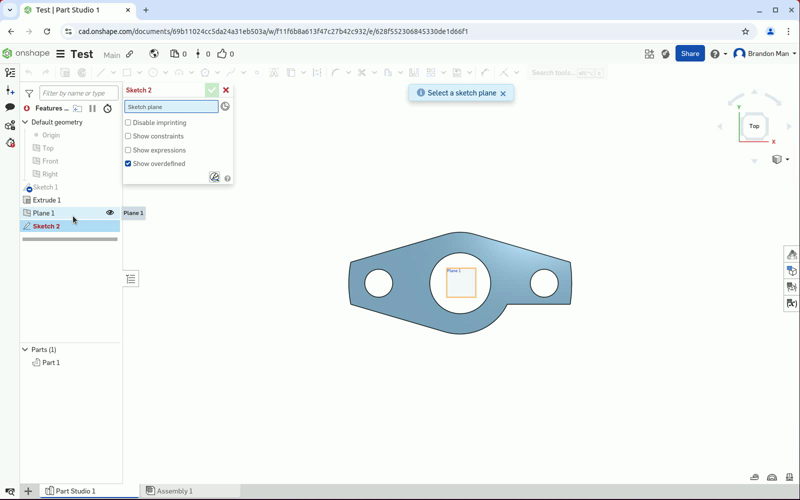
click(73, 215)
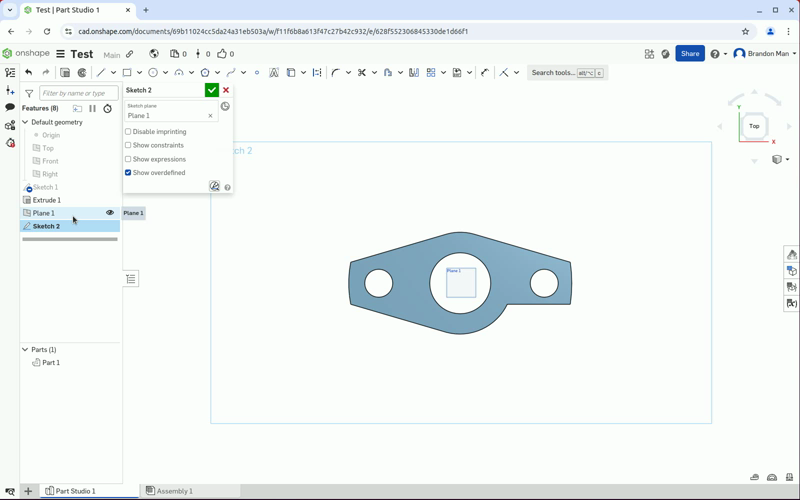
mouse_move(73, 352)
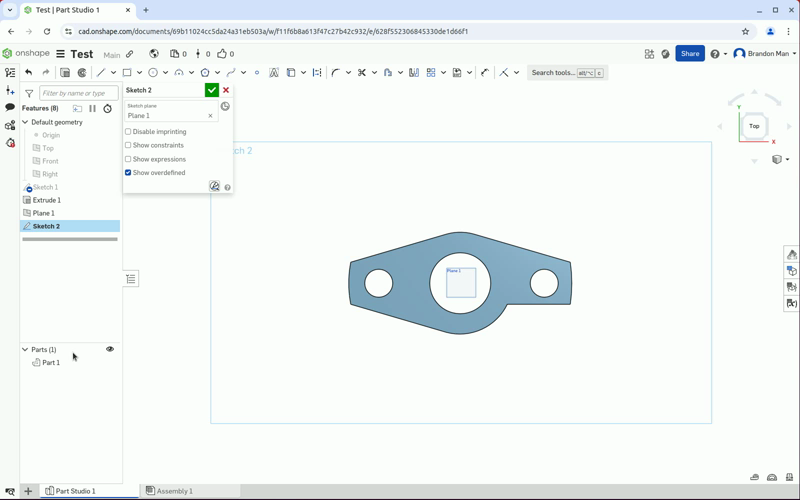
key(y)
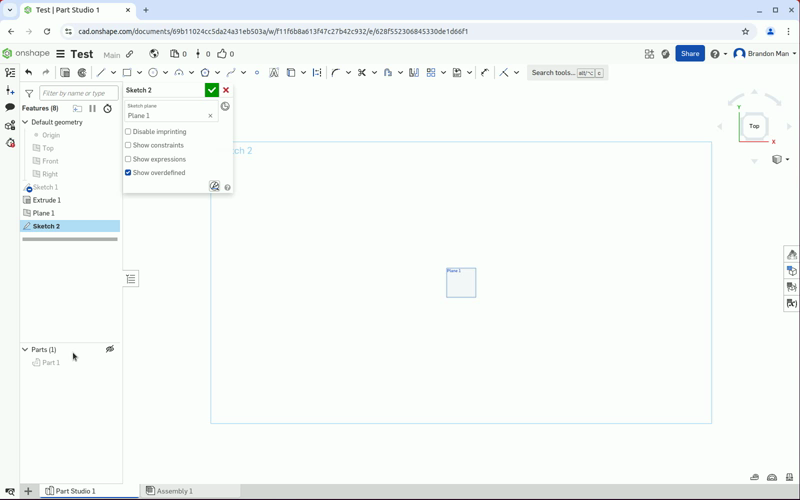
key(c)
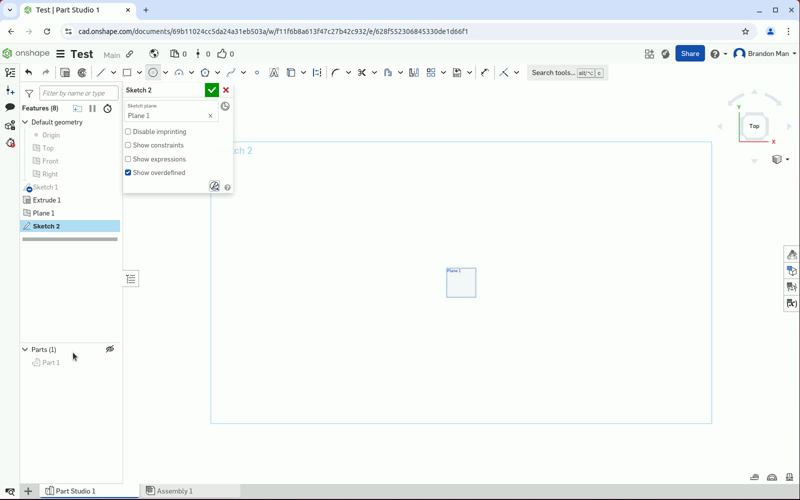
key_down(shift)
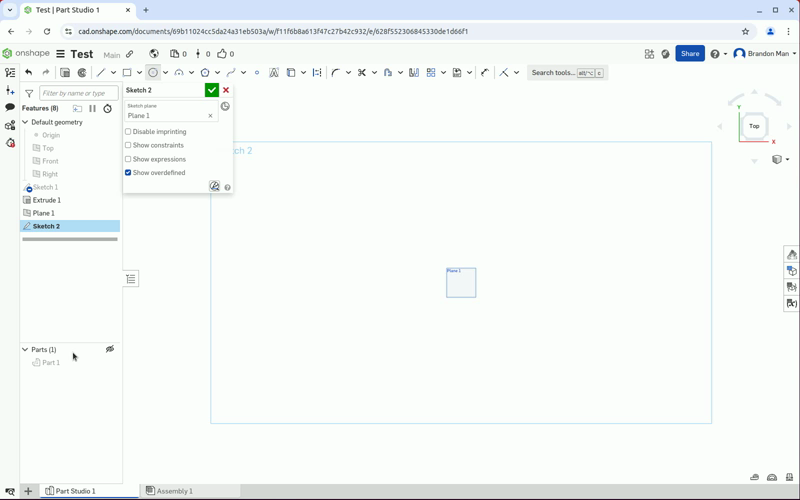
mouse_move(460, 282)
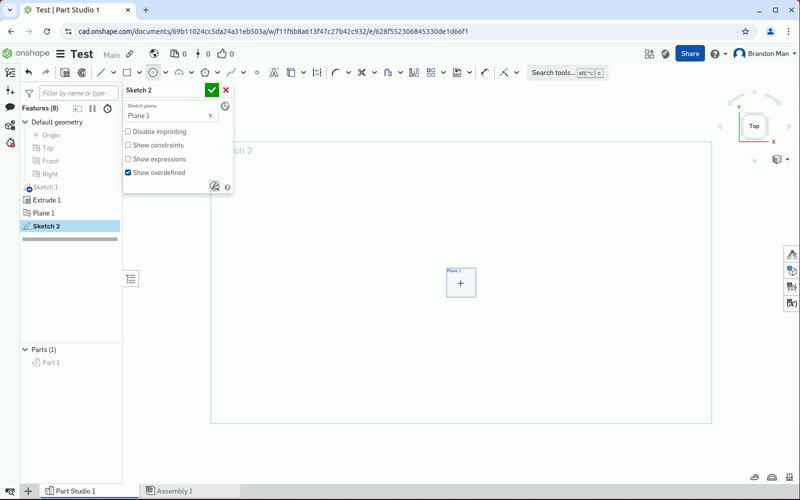
click(460, 282)
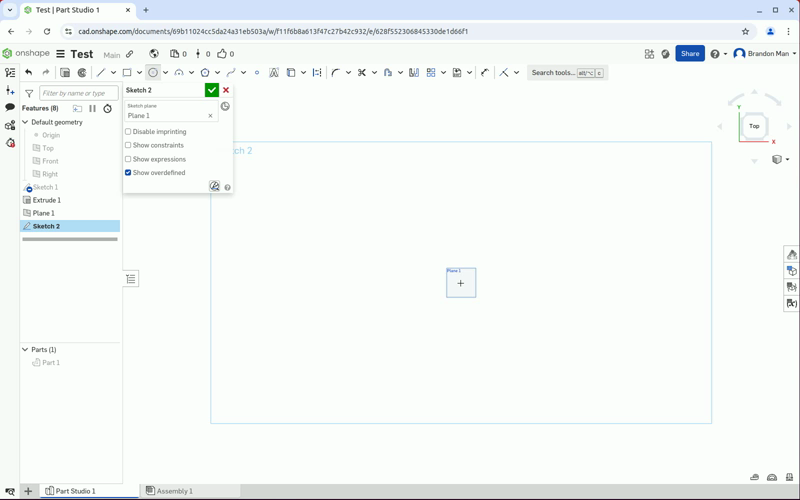
key_up(shift)
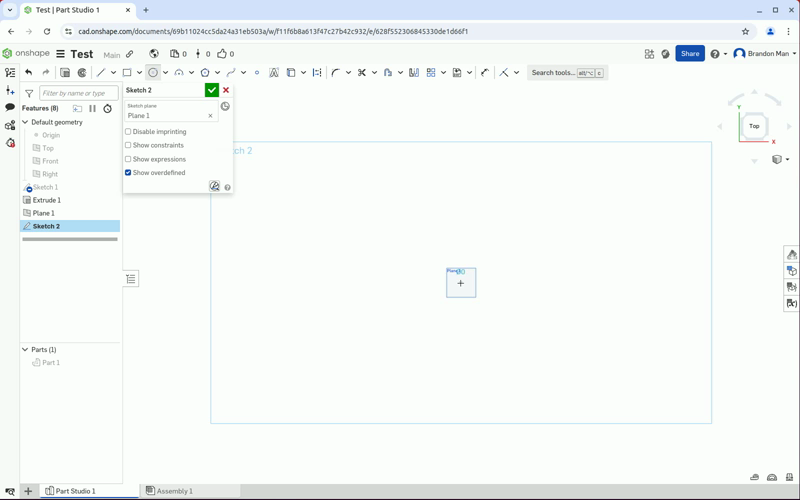
mouse_move(511, 282)
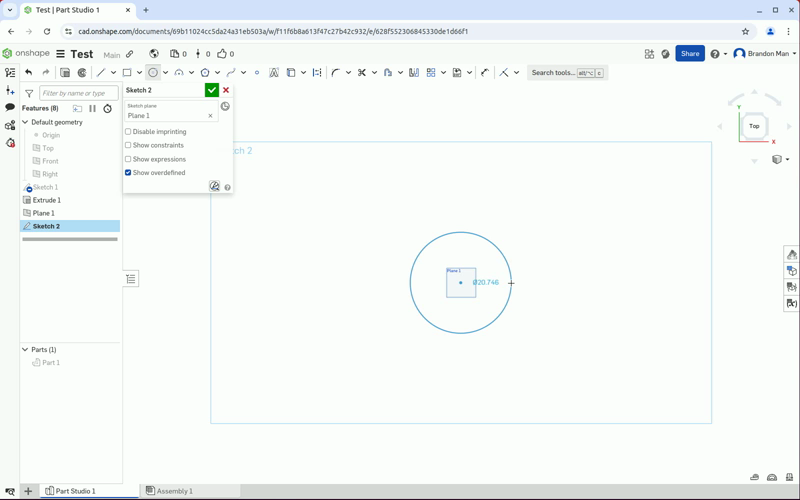
click(511, 282)
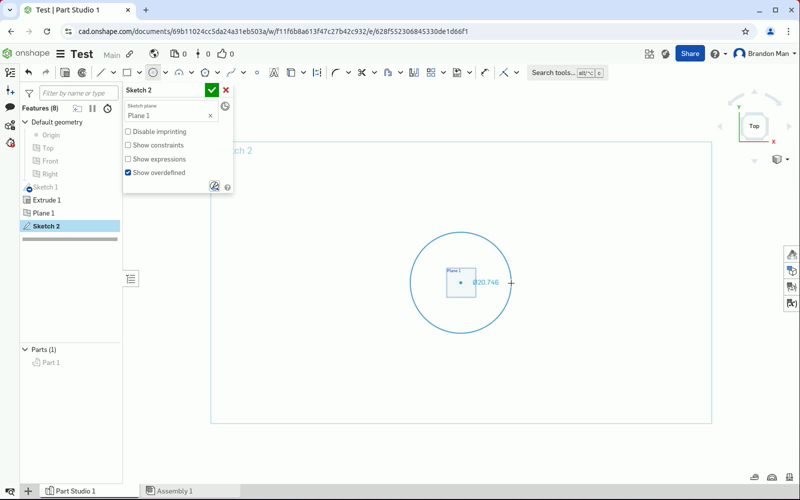
key(esc)
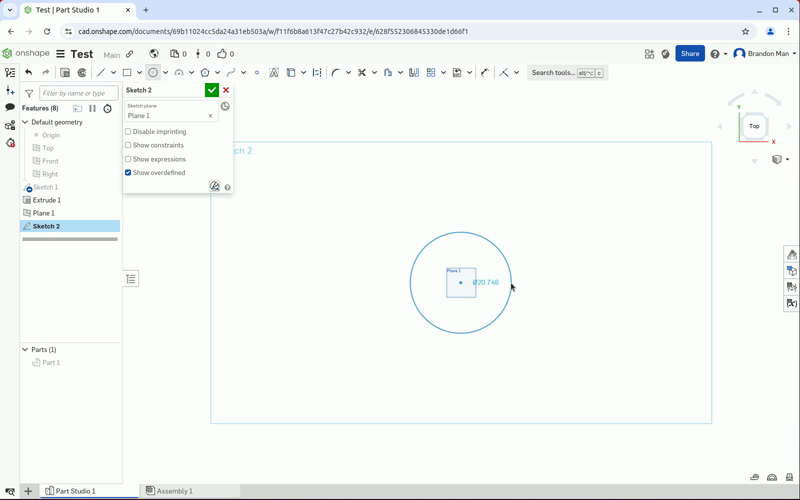
key(c)
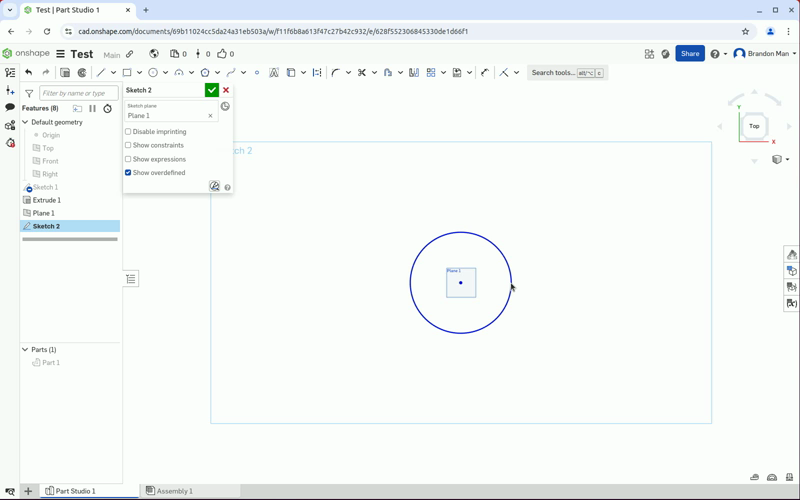
key_down(shift)
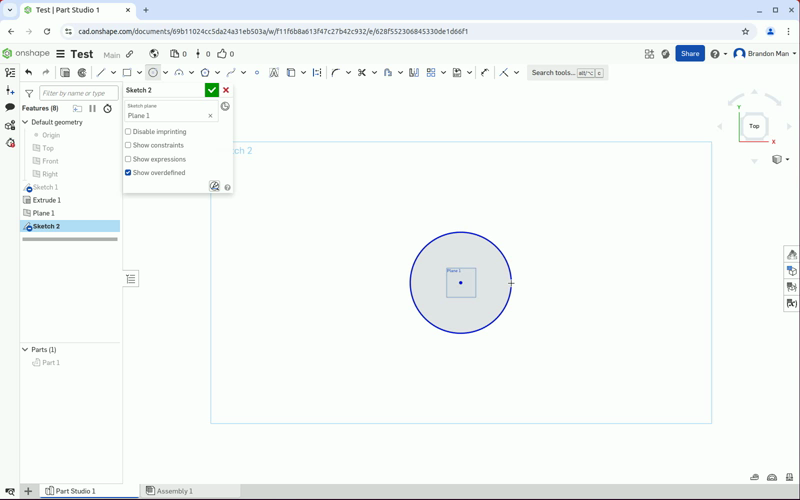
mouse_move(460, 282)
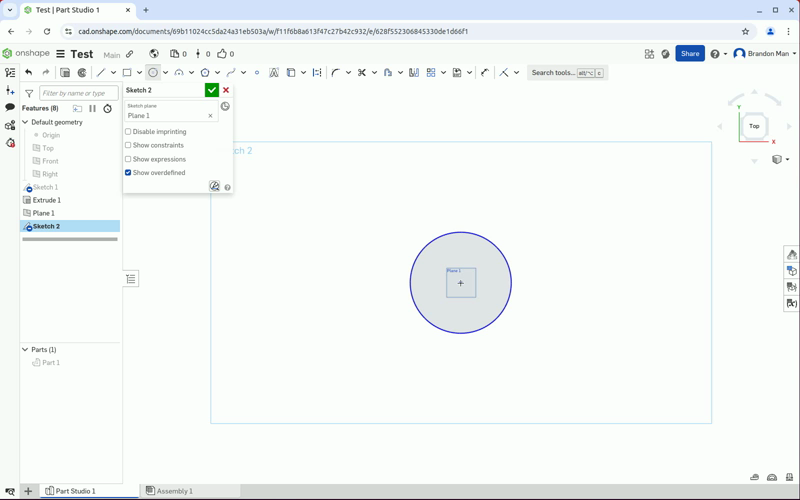
click(460, 282)
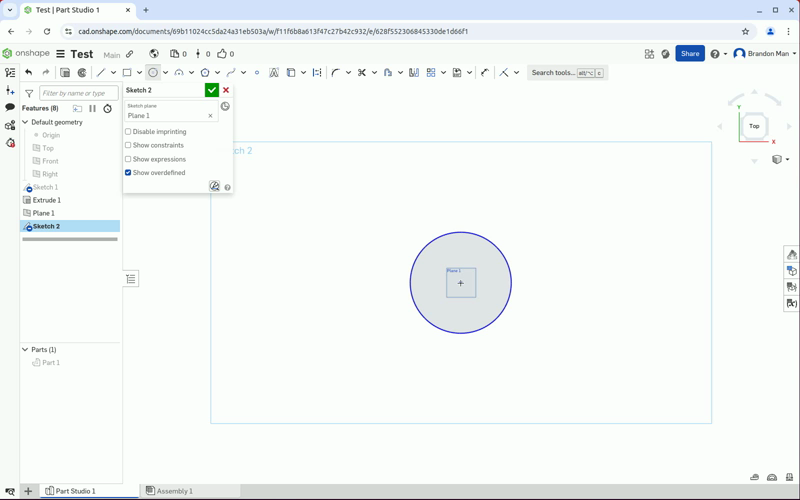
key_up(shift)
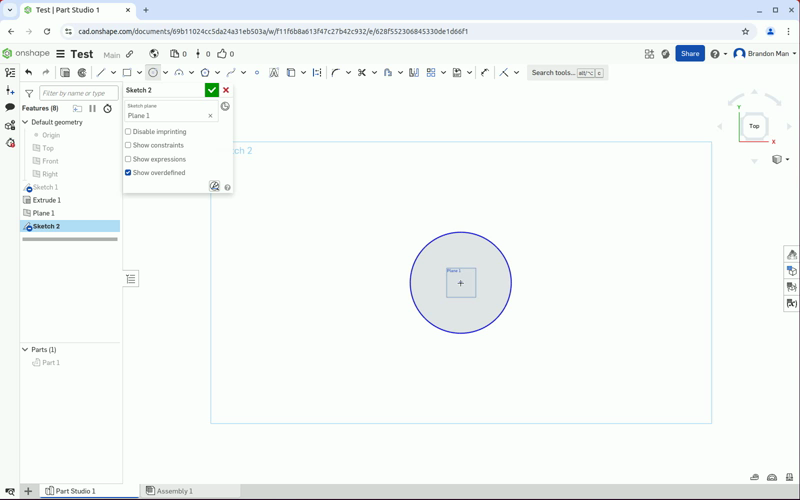
mouse_move(492, 282)
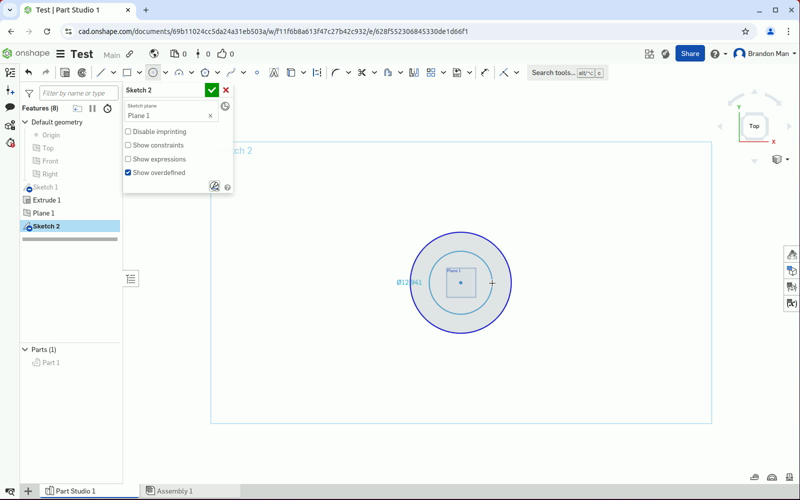
click(492, 282)
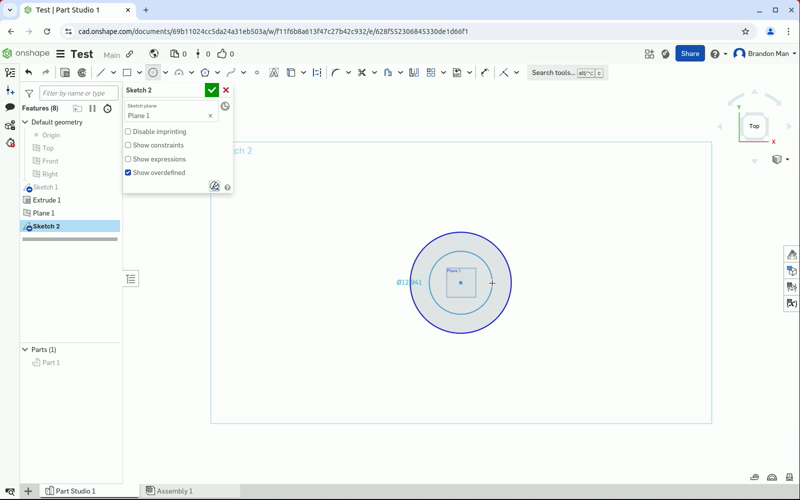
key(esc)
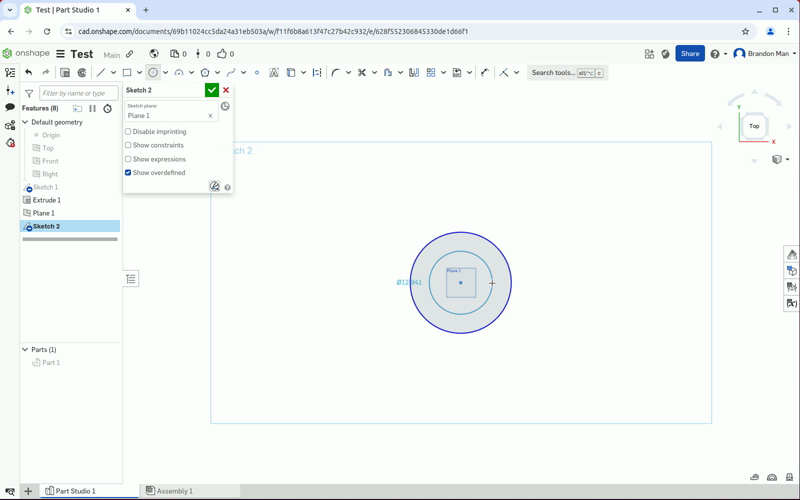
mouse_move(433, 256)
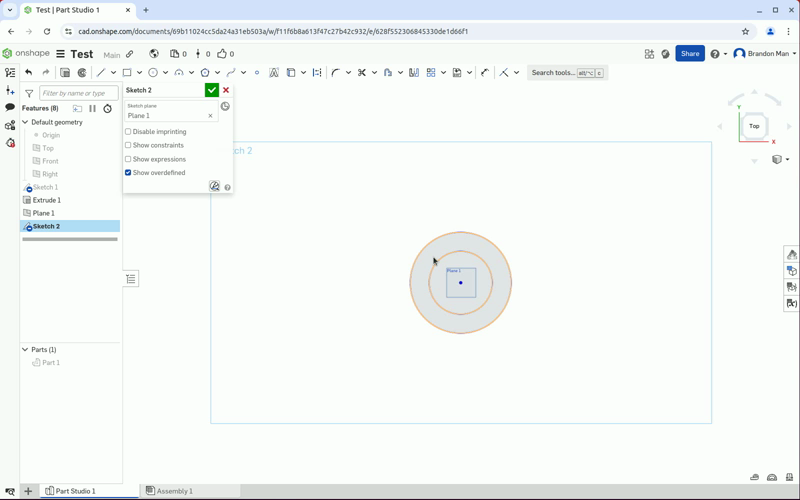
click(433, 256)
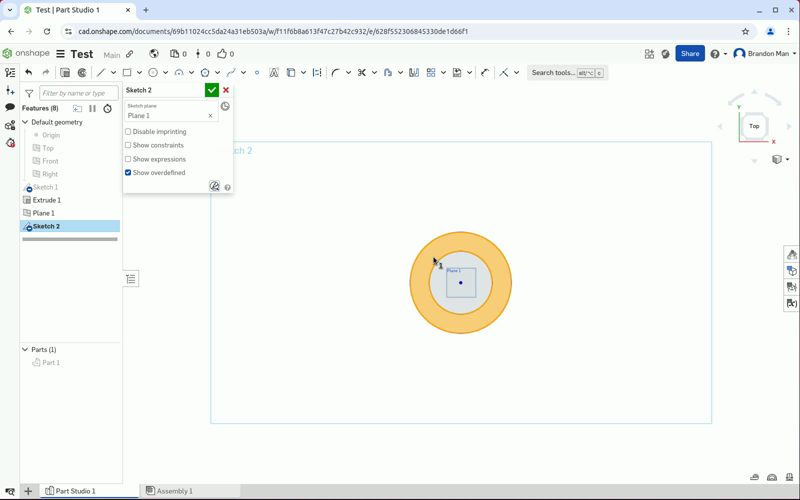
mouse_move(73, 352)
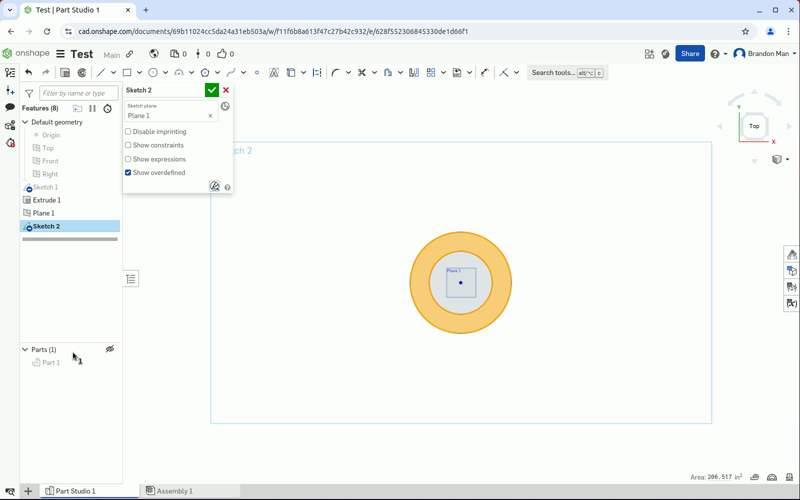
key(shift+y)
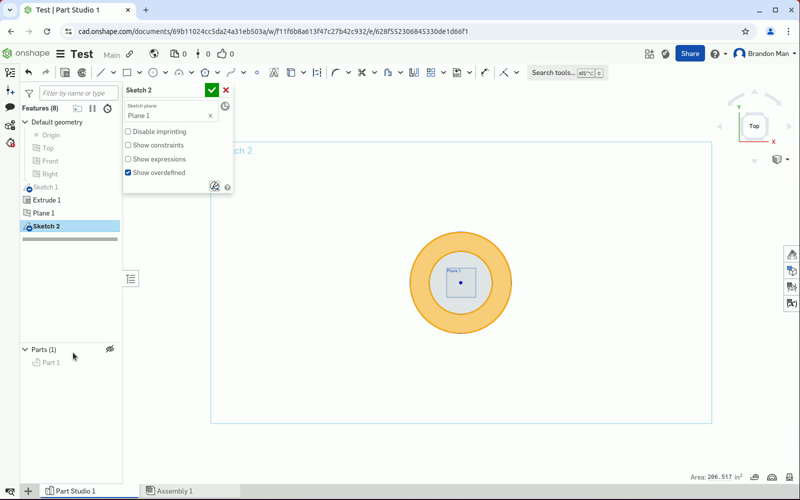
key(shift+e)
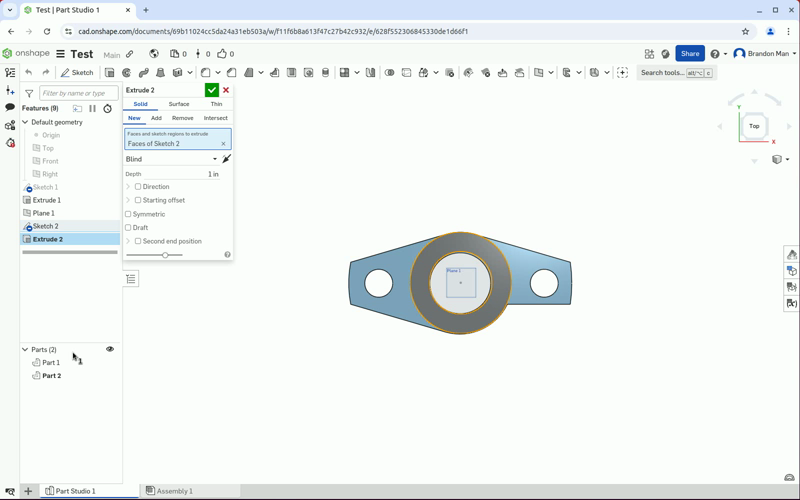
mouse_move(143, 106)
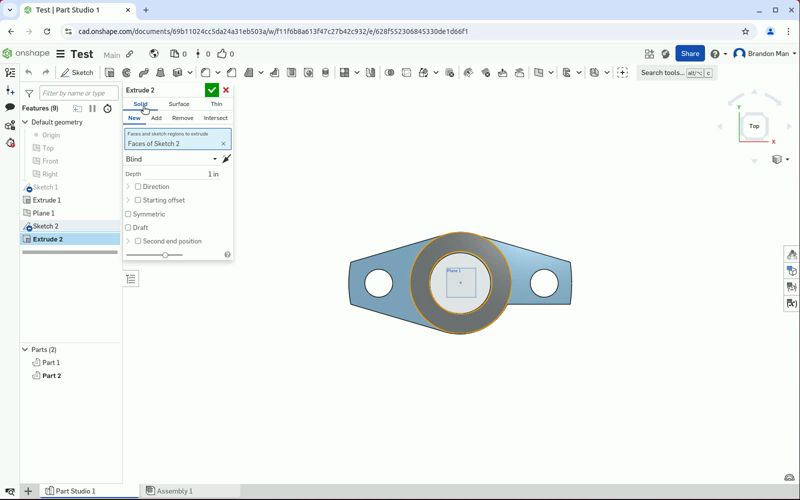
click(143, 106)
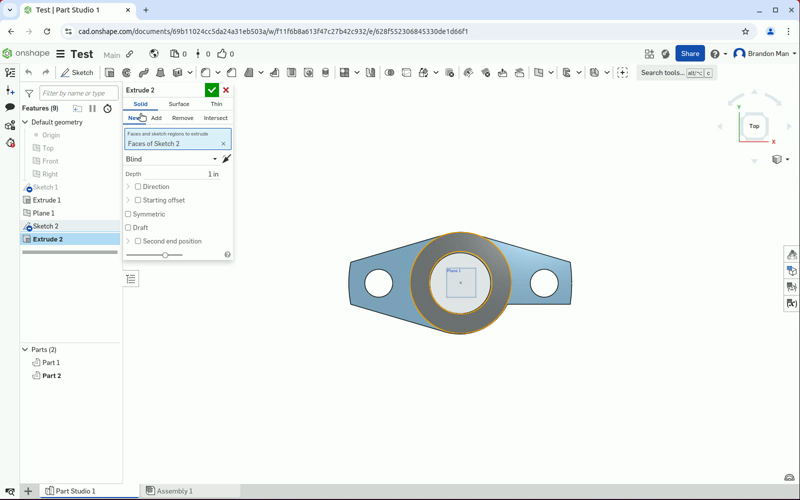
mouse_move(137, 120)
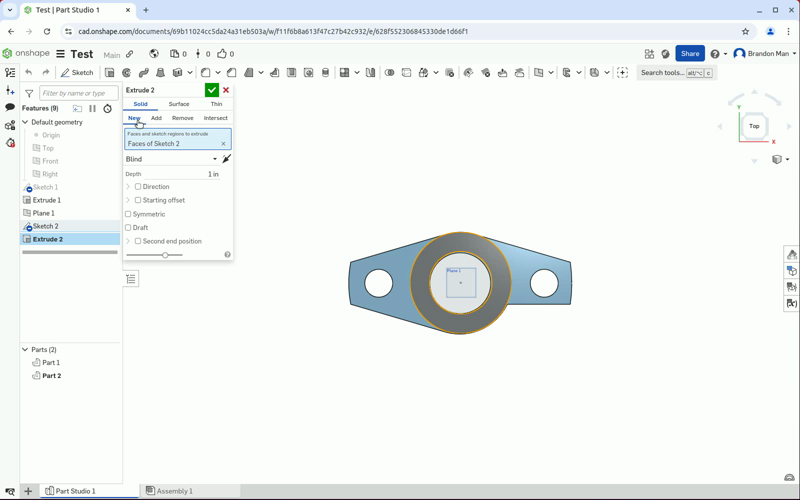
click(137, 120)
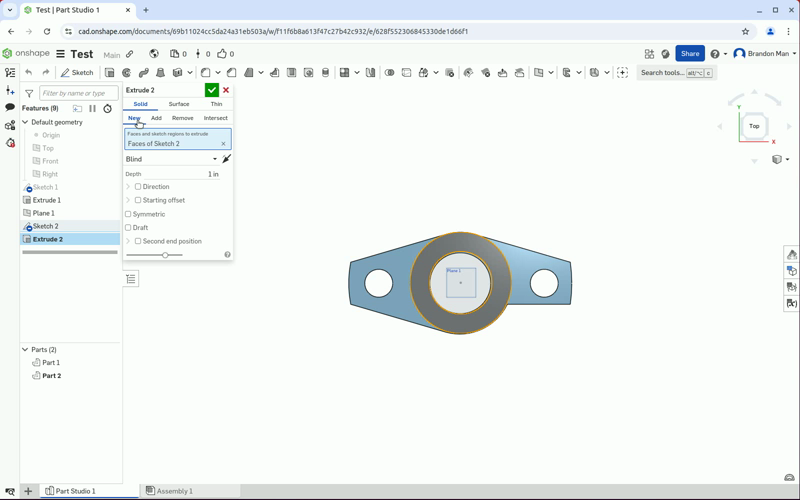
key(tab, 4)
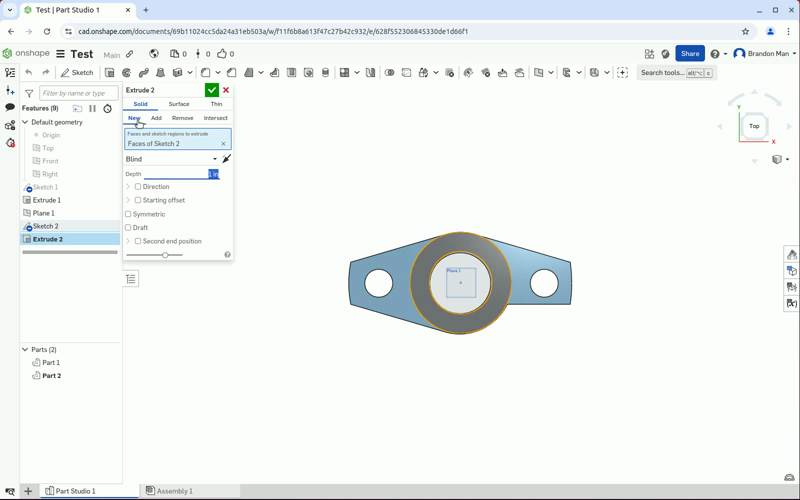
text(5.296)
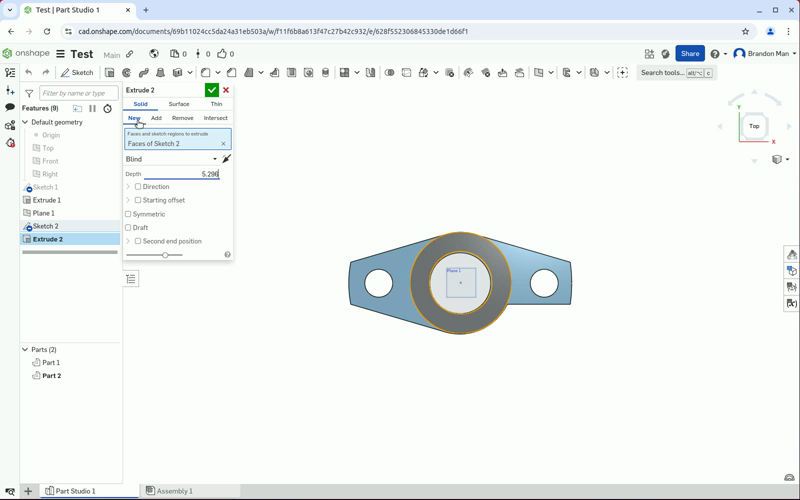
key(enter)
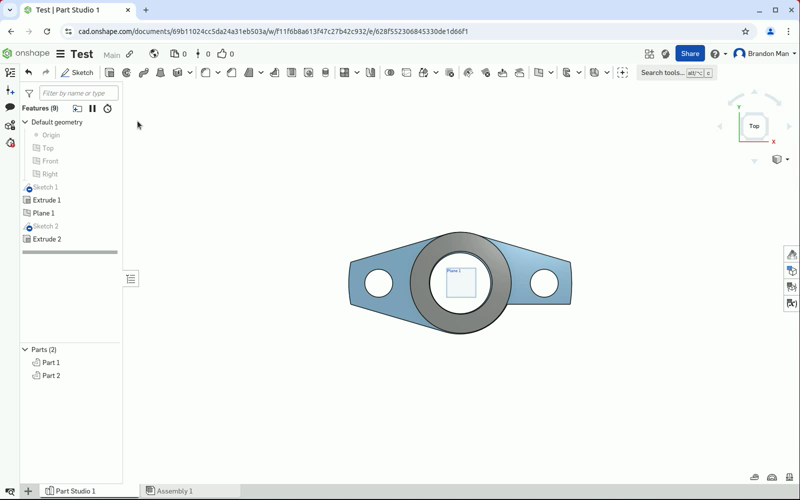
key(shift+h)
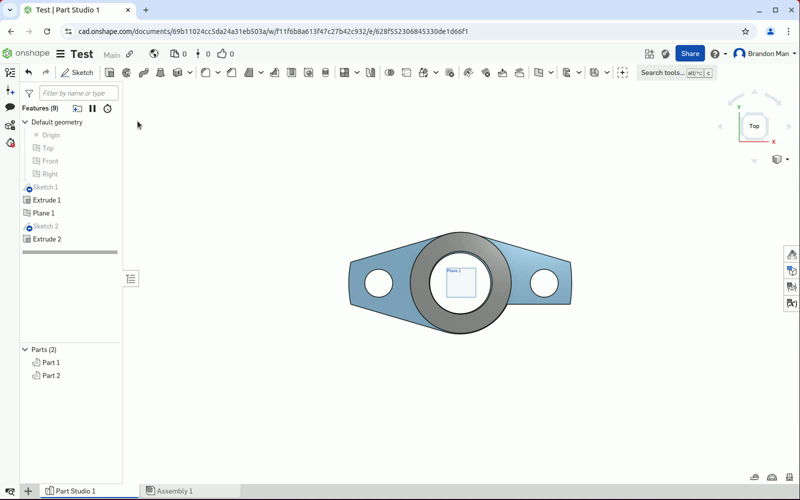
key(shift+h)
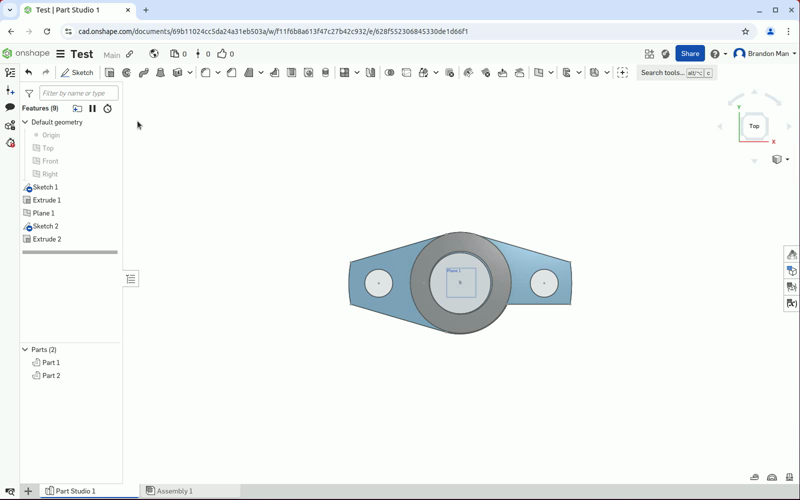
key(shift+7)
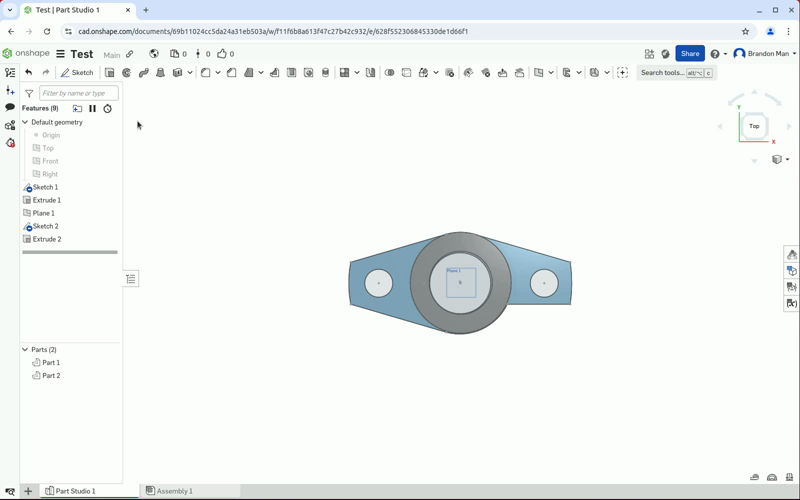
key(up, 3)
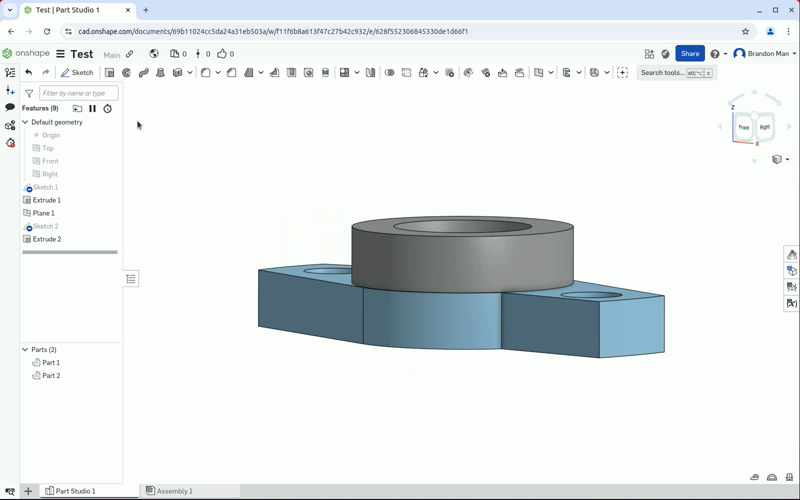
key(left, 3)
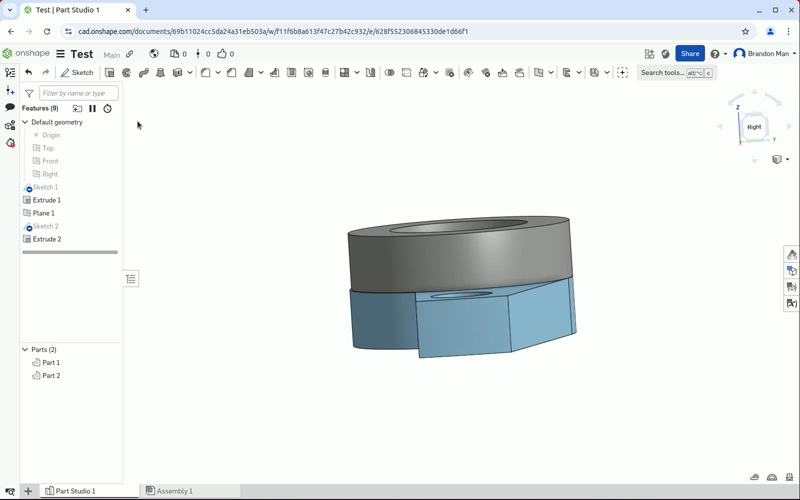
key(right, 3)
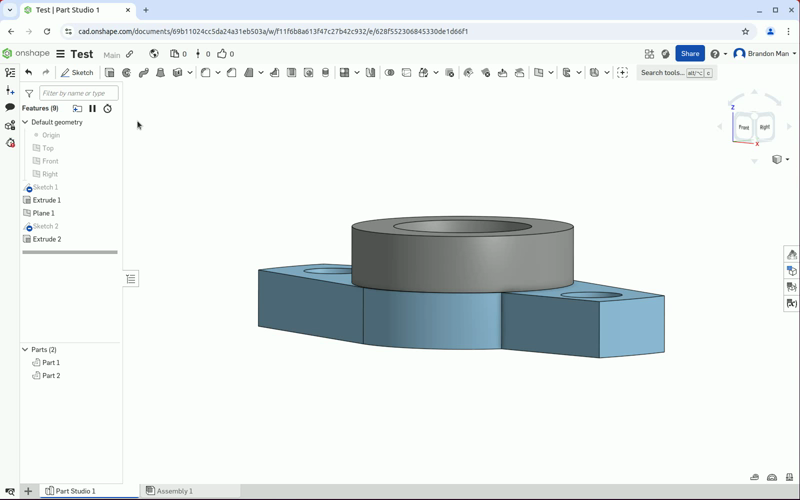
key(down, 3)
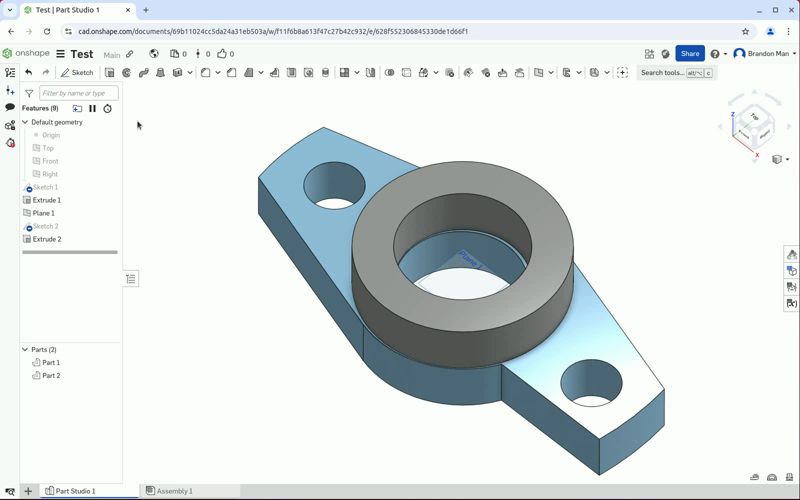
mouse_move(73, 189)
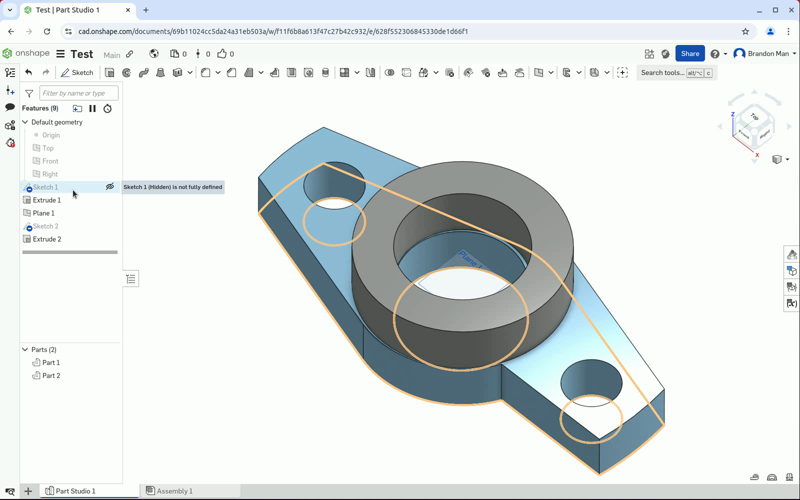
click(73, 189)